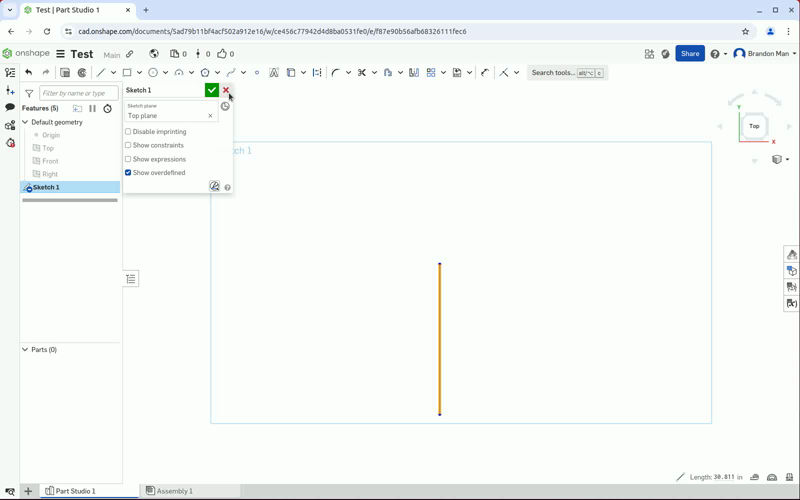
key(shift+h)
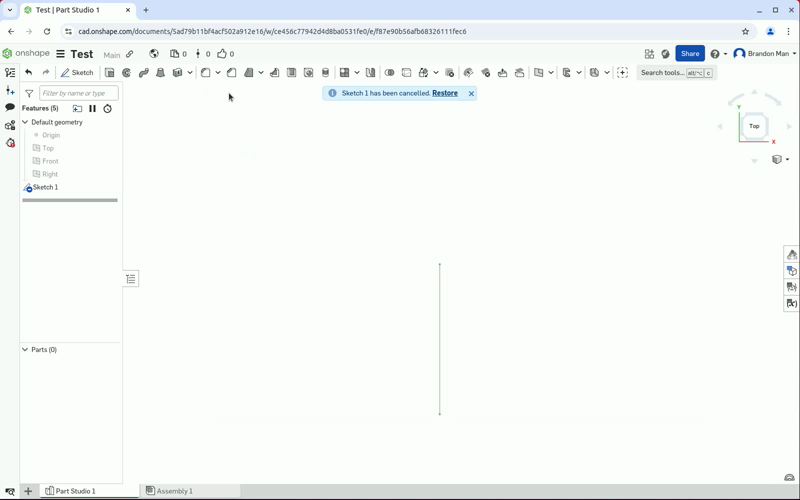
key(shift+s)
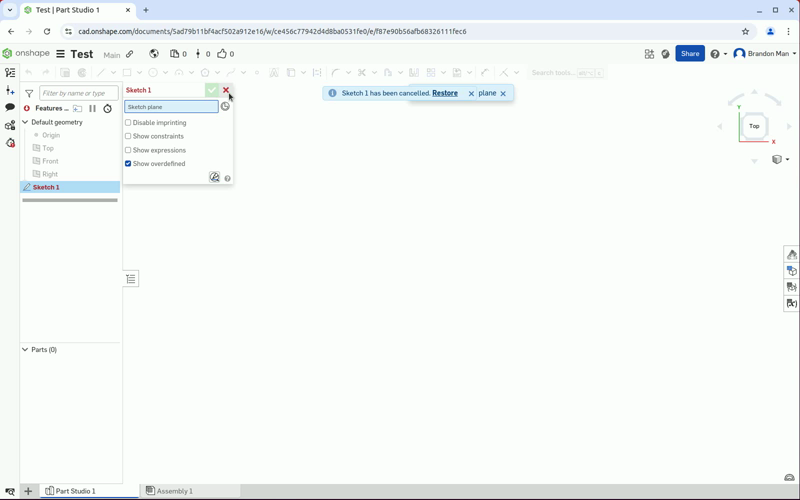
mouse_move(73, 150)
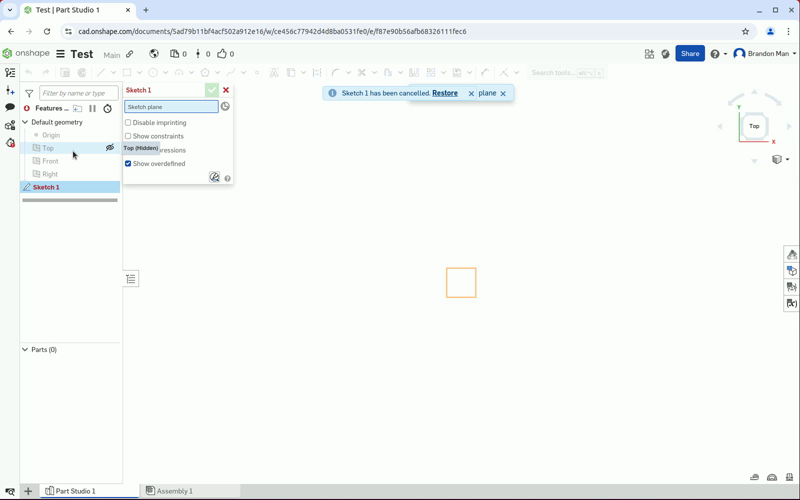
click(73, 150)
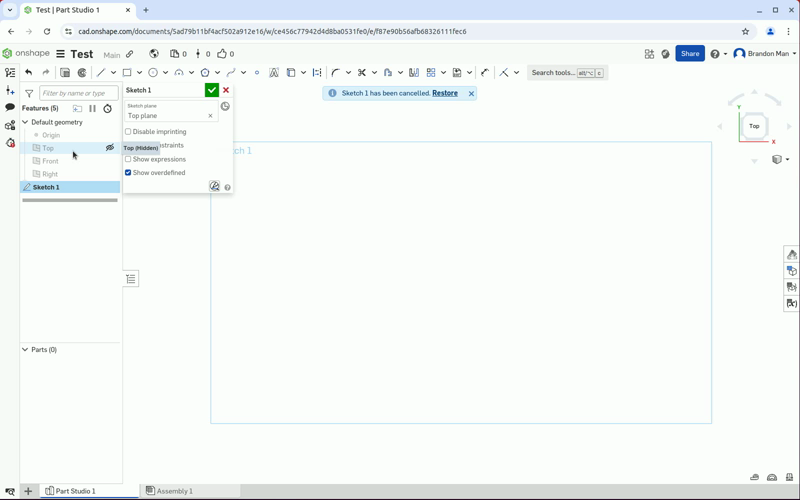
mouse_move(73, 352)
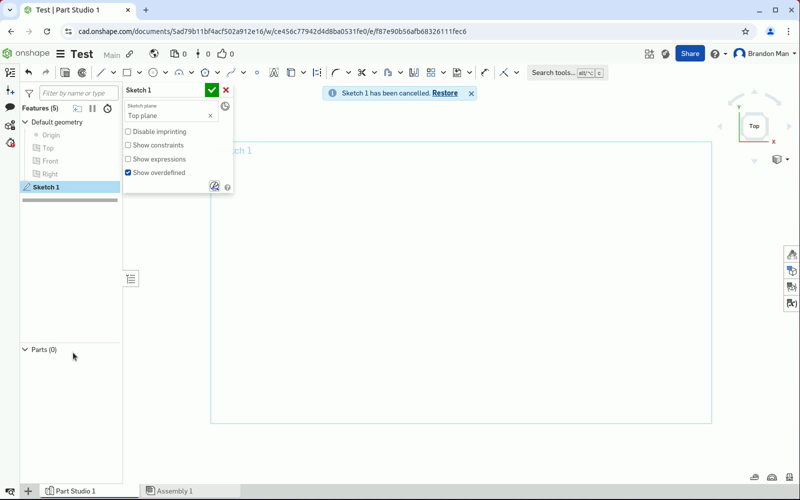
key(y)
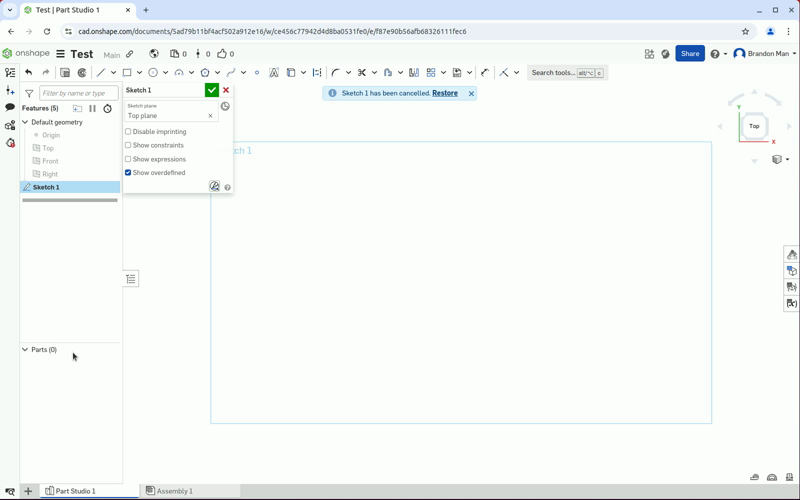
key(c)
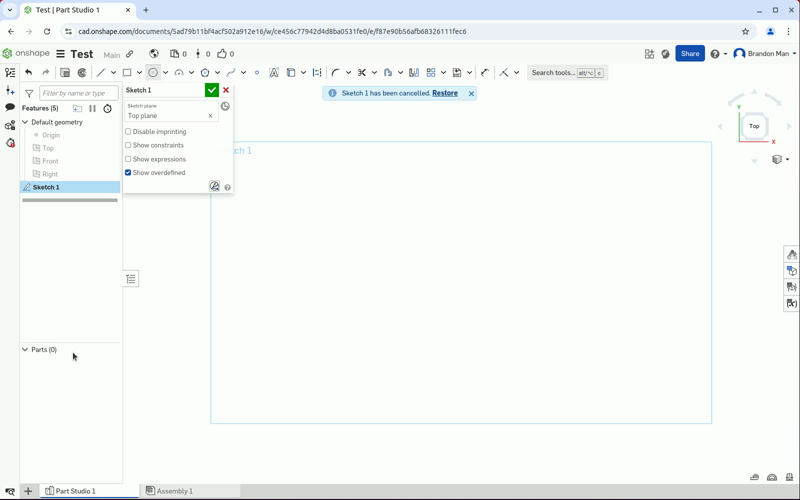
key_down(shift)
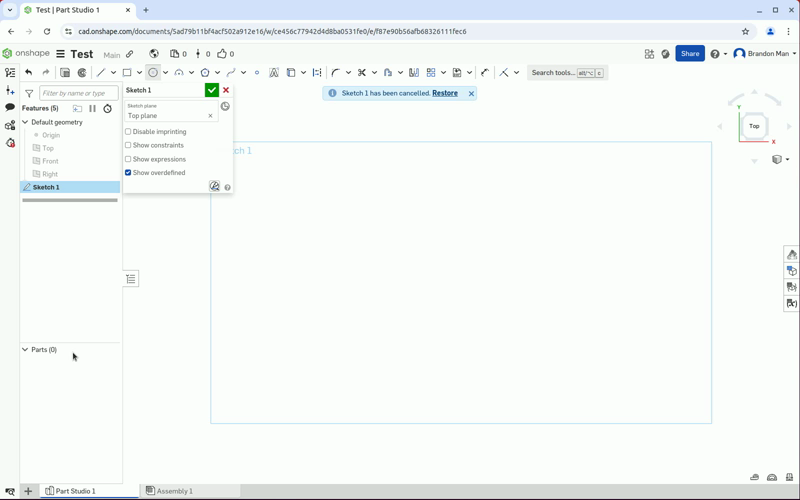
mouse_move(461, 282)
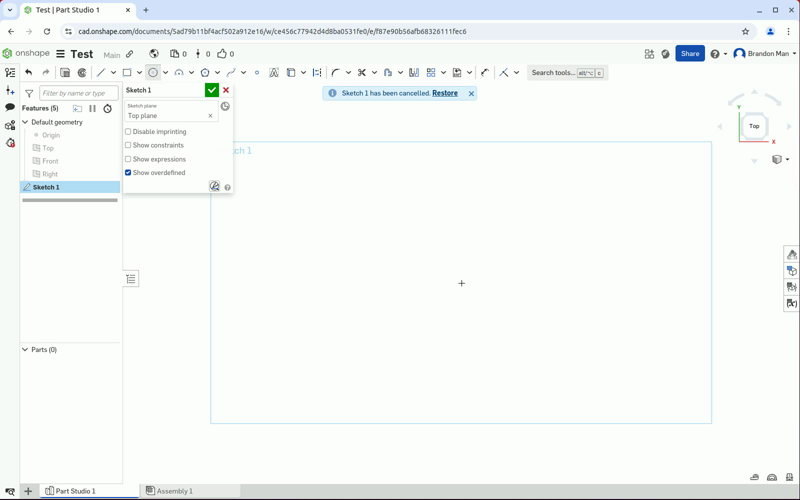
click(461, 282)
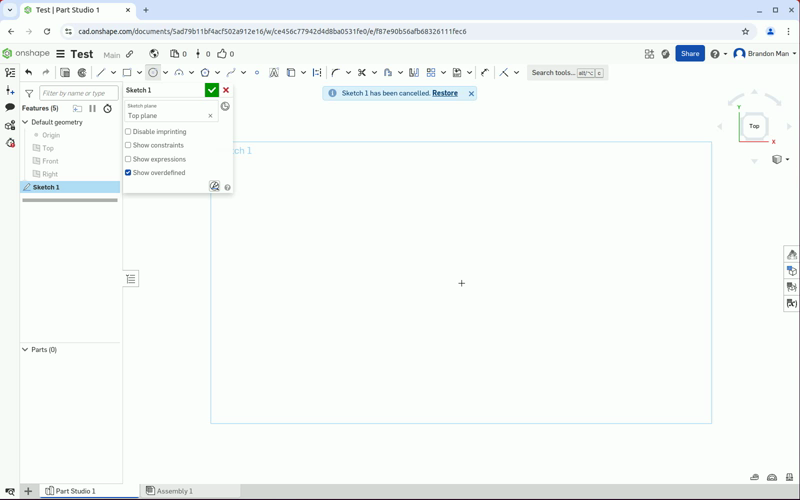
key_up(shift)
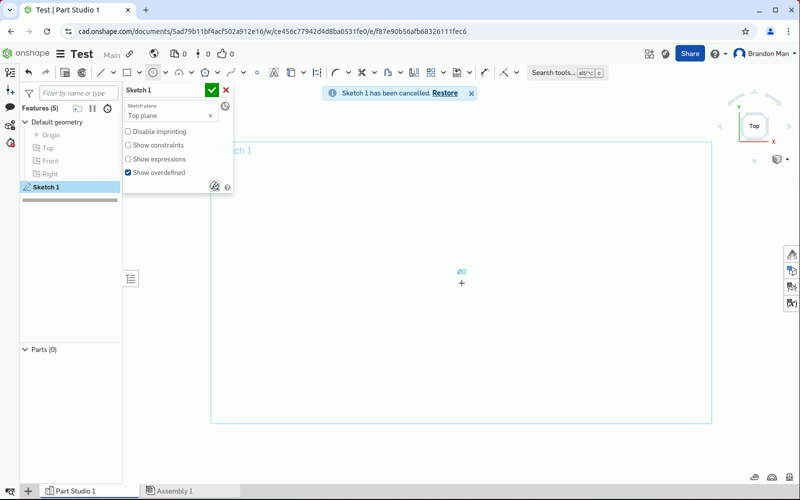
mouse_move(495, 282)
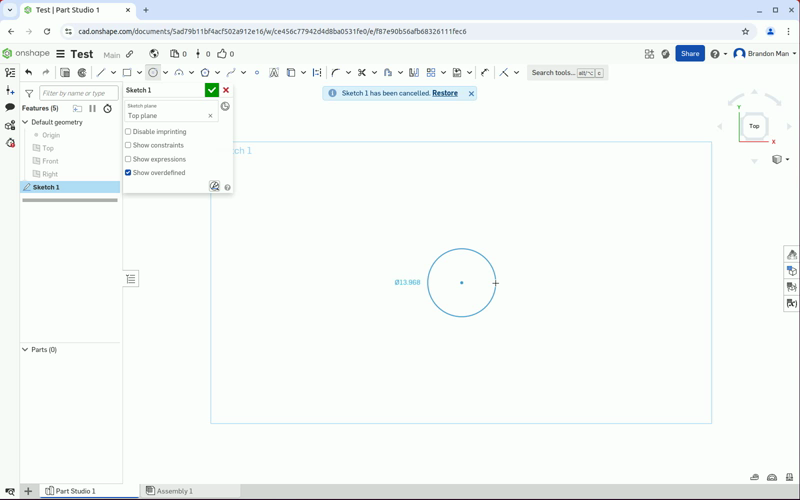
click(495, 282)
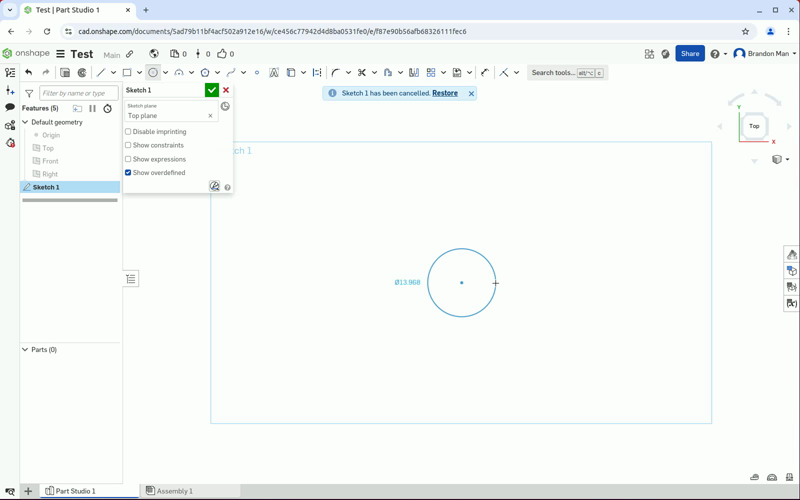
key(esc)
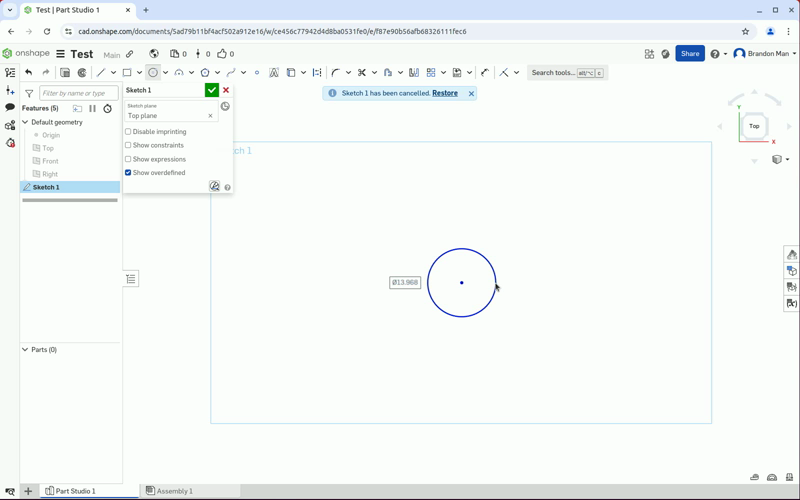
mouse_move(467, 267)
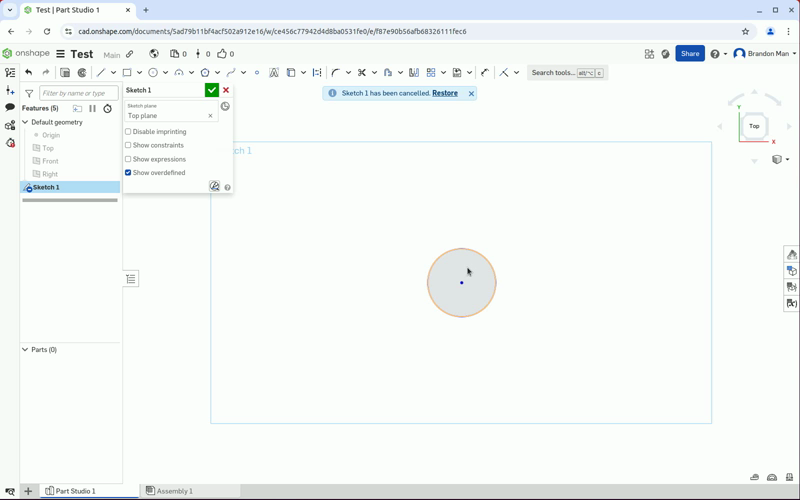
click(467, 267)
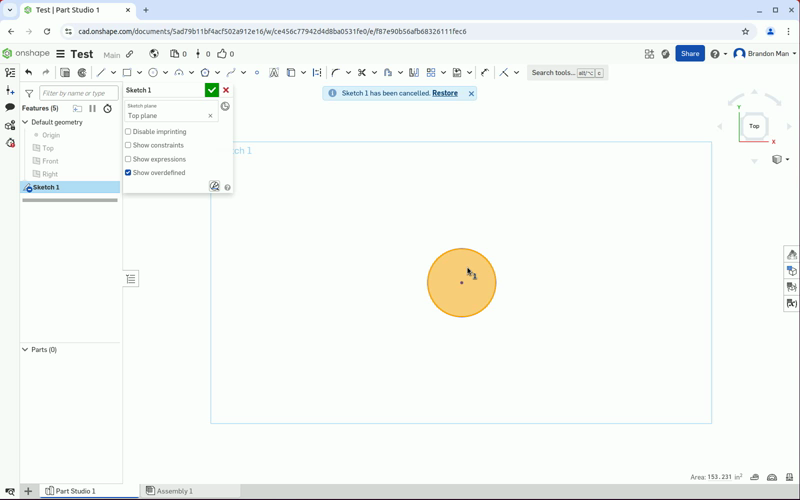
mouse_move(73, 352)
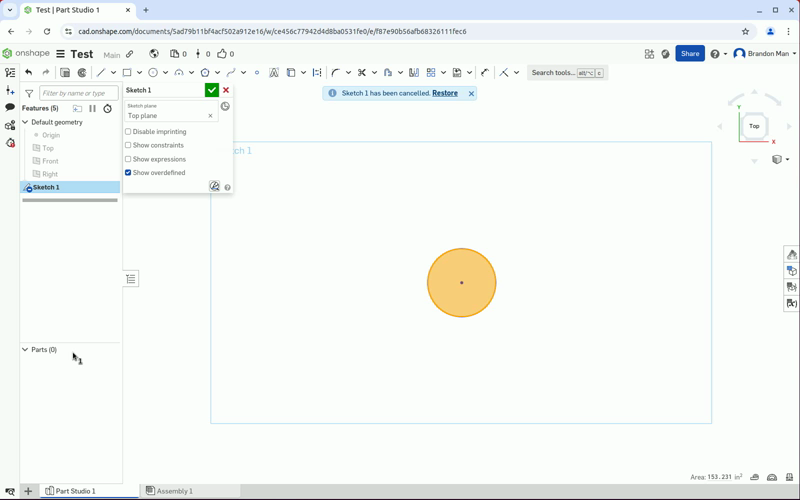
key(shift+y)
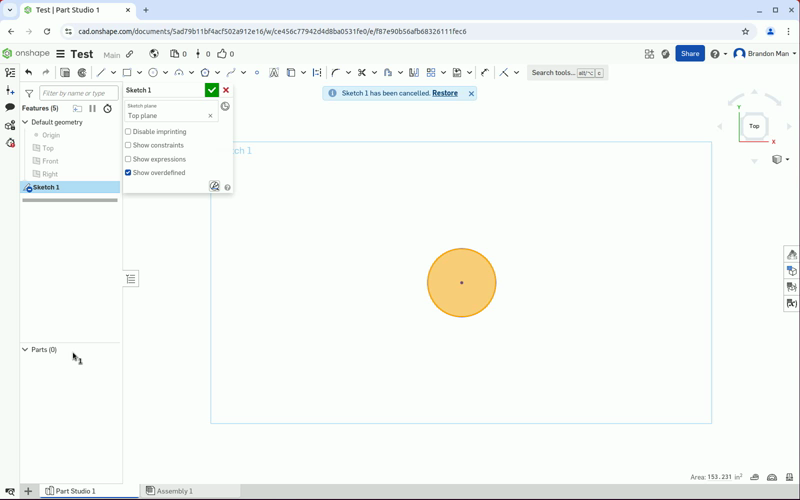
key(shift+e)
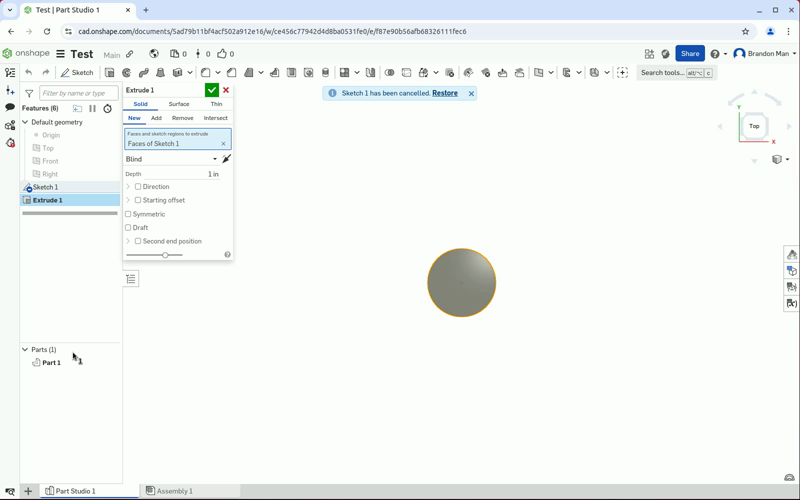
mouse_move(143, 106)
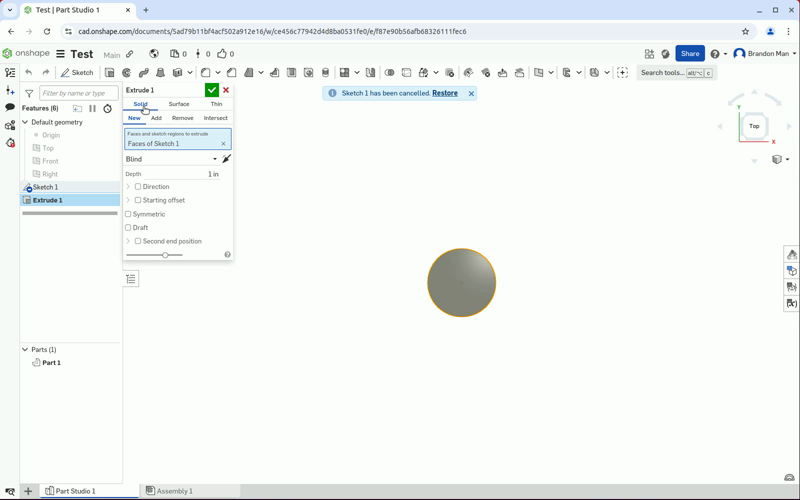
click(143, 106)
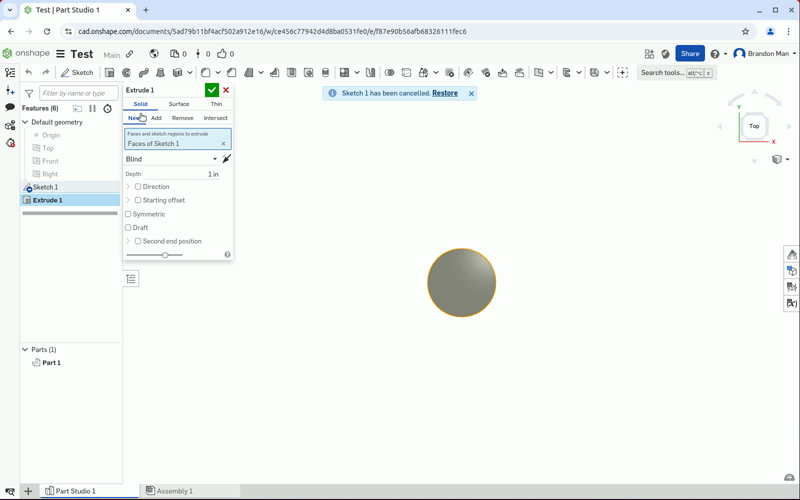
mouse_move(137, 120)
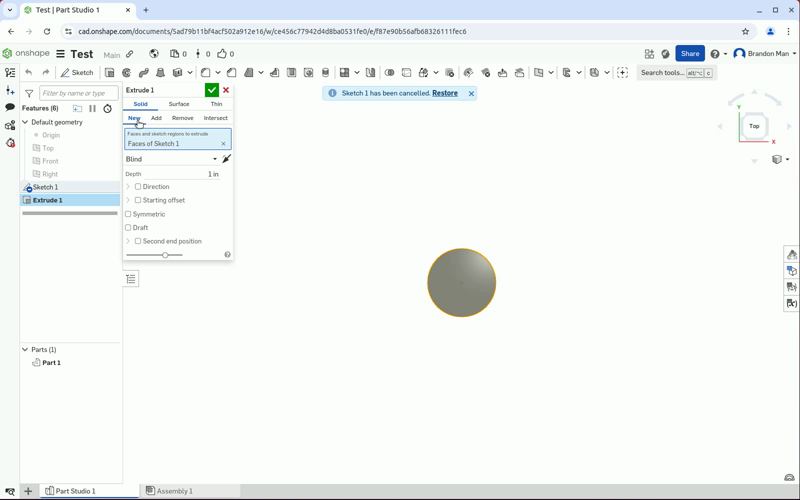
click(137, 120)
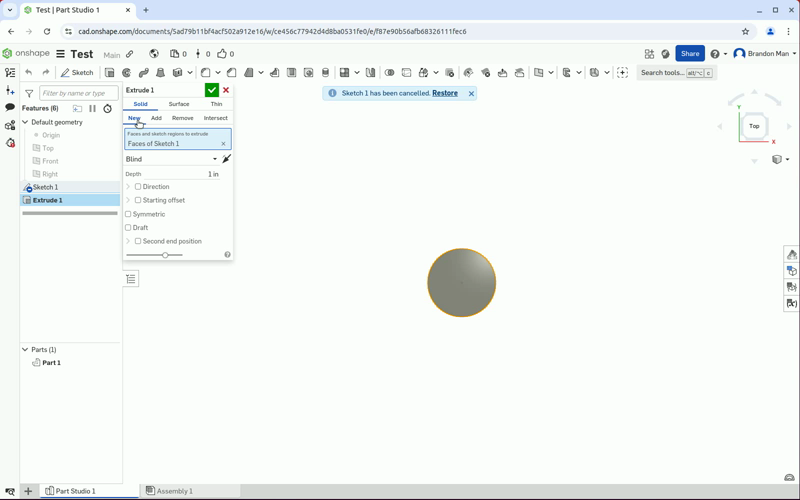
key(tab, 4)
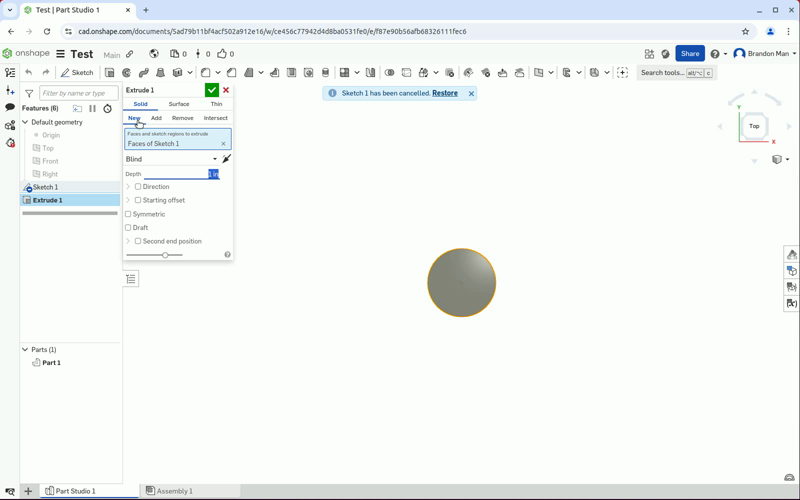
text(23.108)
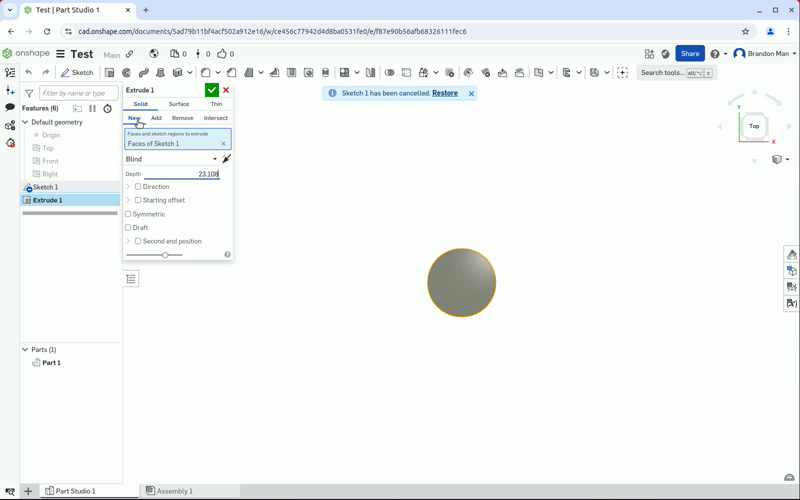
key(enter)
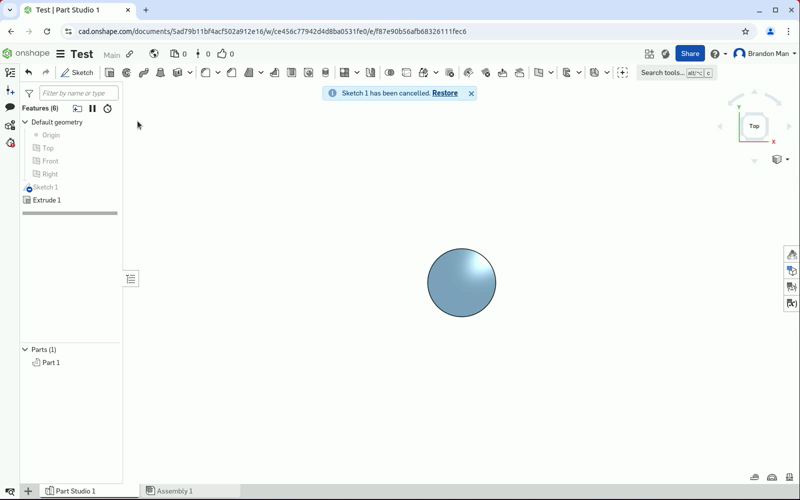
key(shift+h)
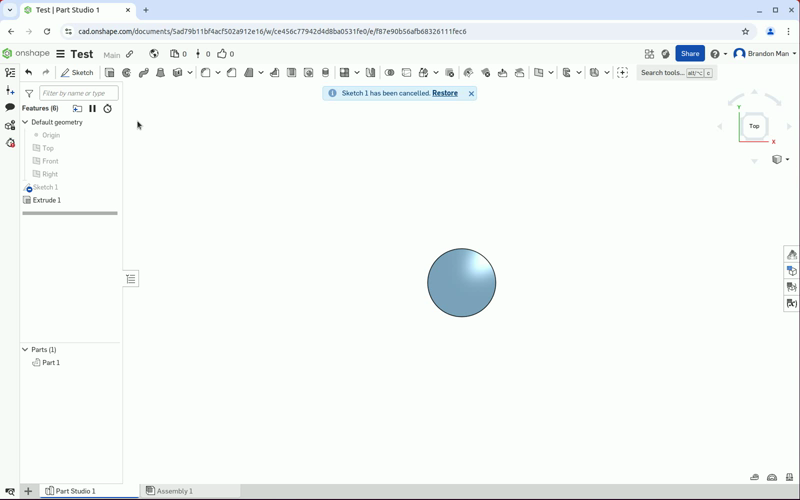
key(shift+h)
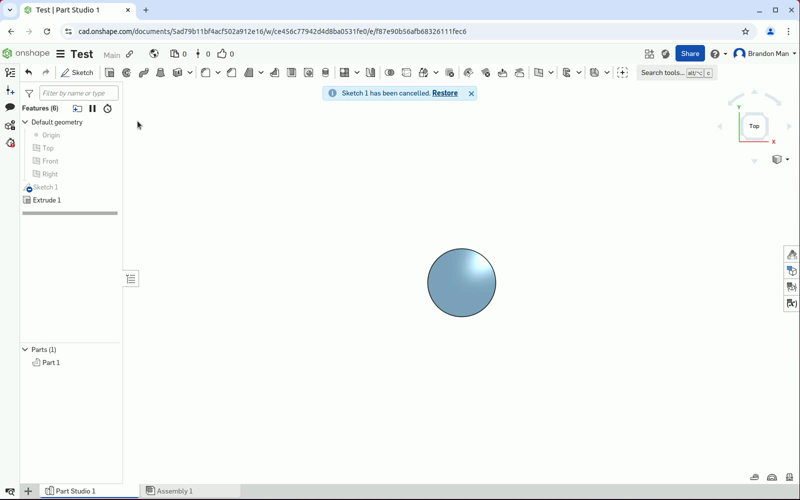
mouse_move(73, 189)
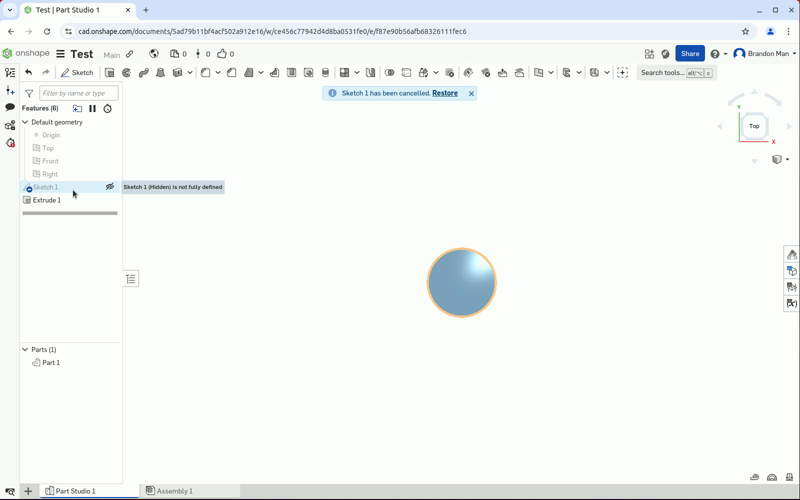
click(73, 189)
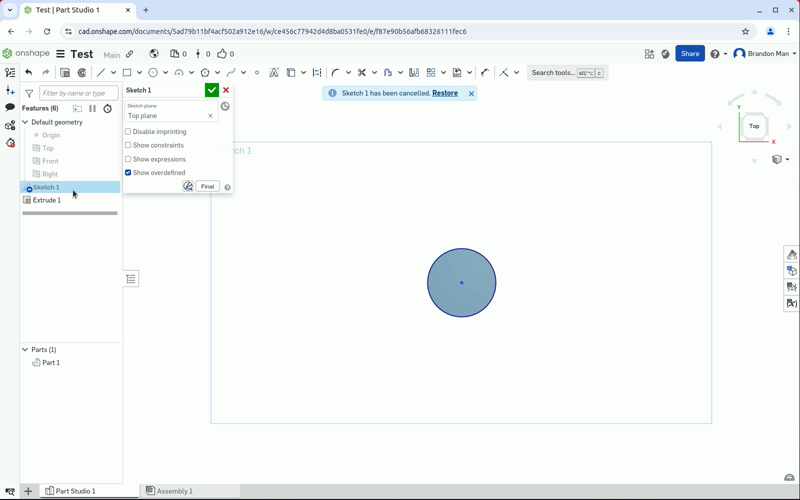
mouse_move(229, 92)
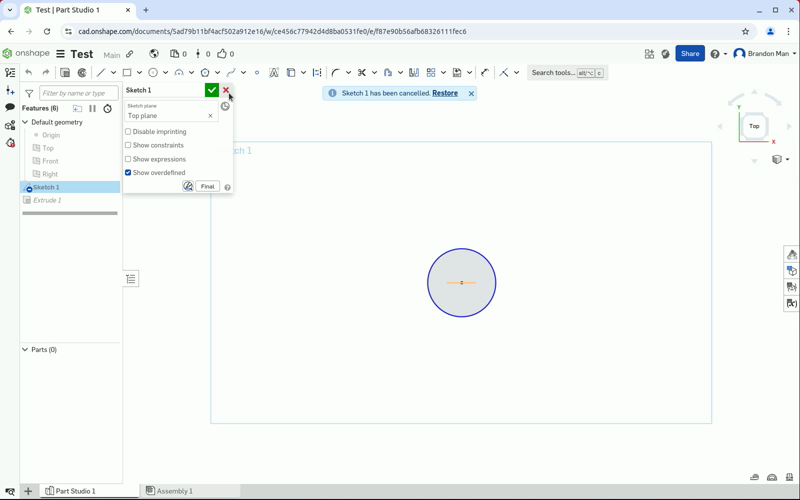
click(229, 92)
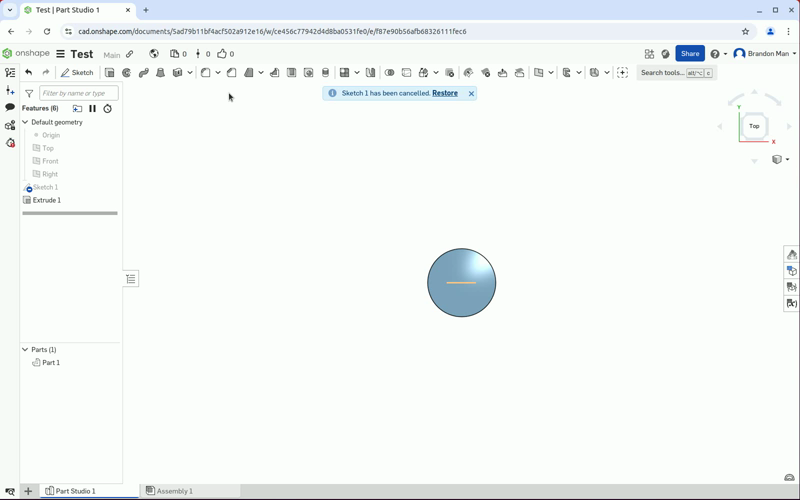
mouse_move(541, 75)
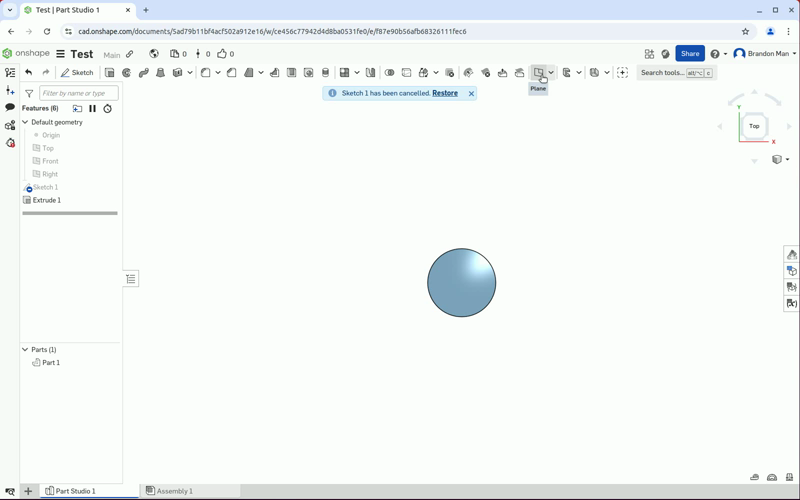
click(541, 75)
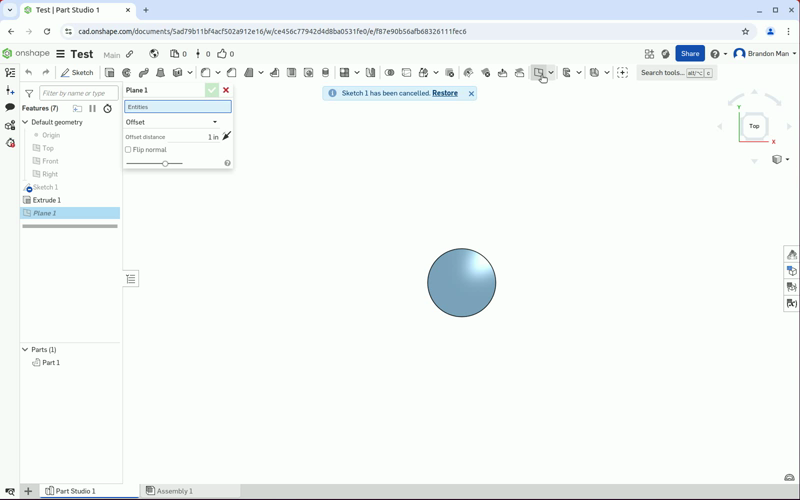
mouse_move(73, 150)
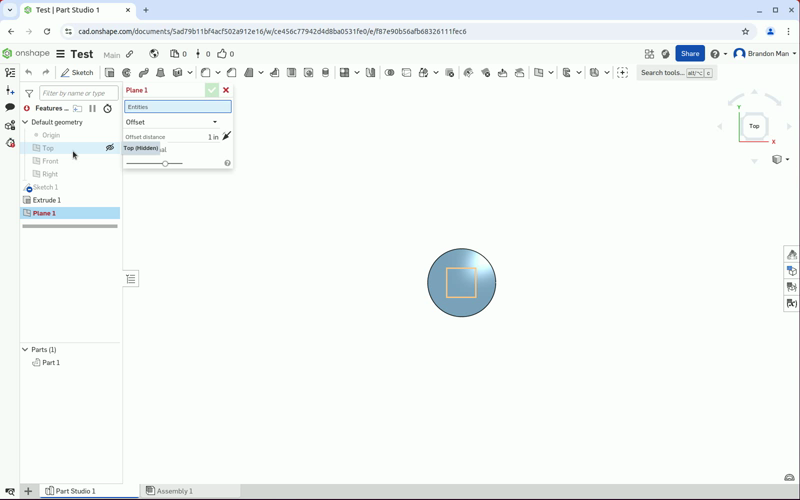
click(73, 150)
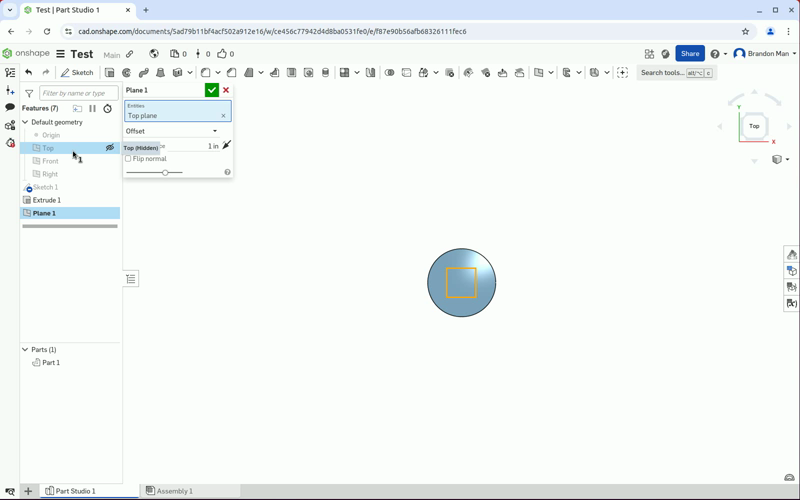
key(tab, 2)
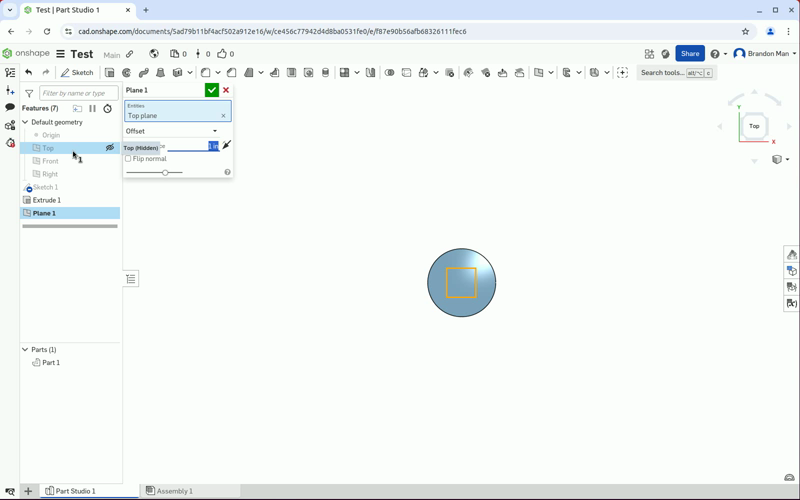
text(23.108)
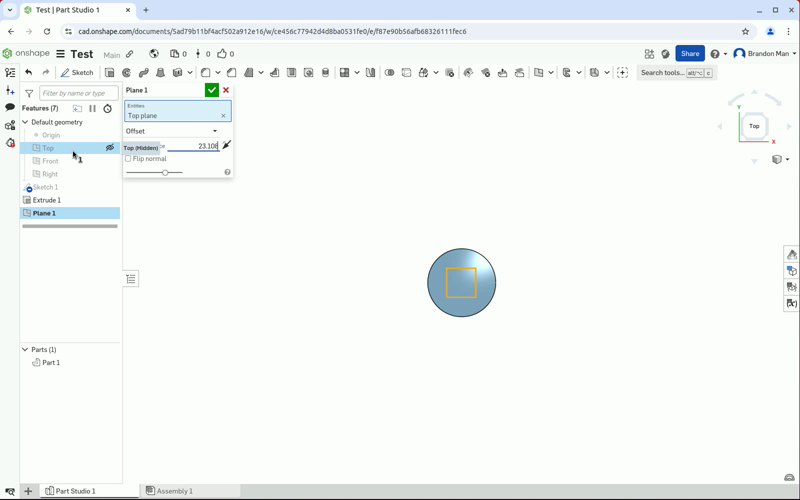
key(enter, 2)
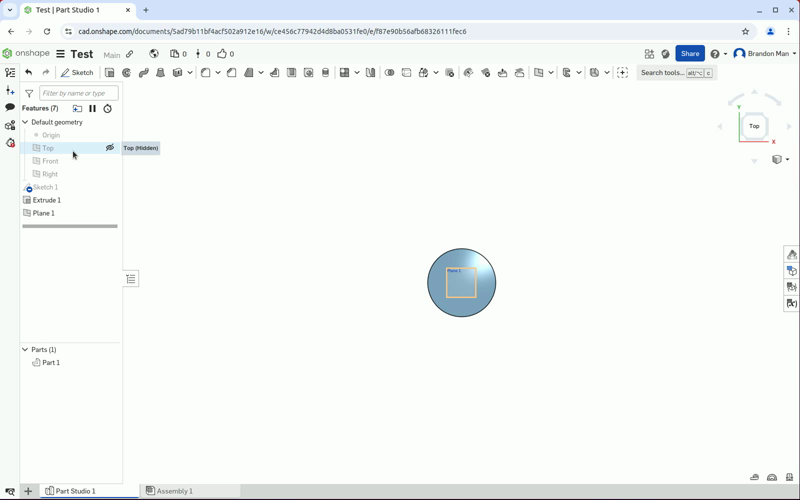
key(shift+s)
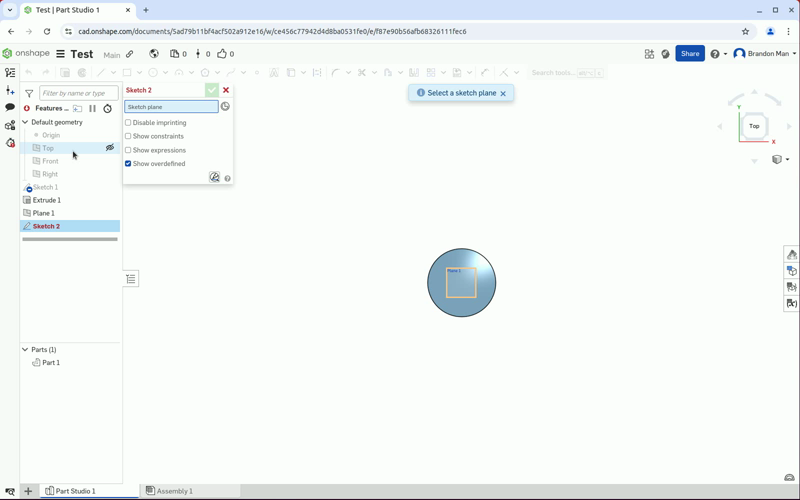
mouse_move(73, 215)
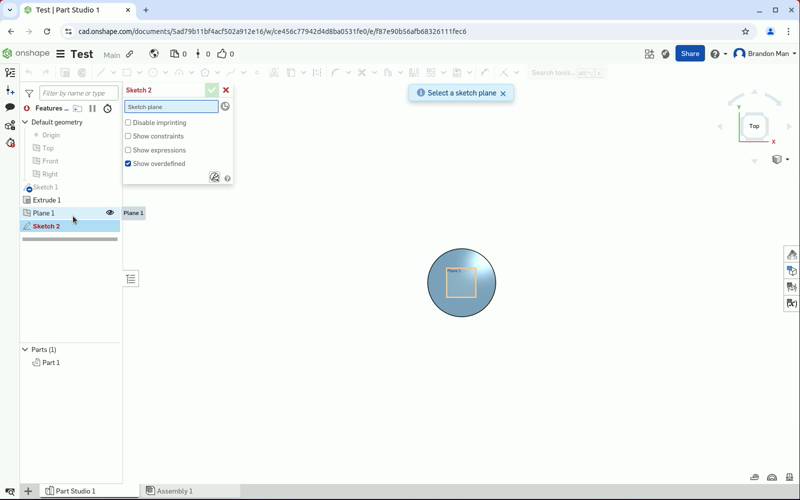
click(73, 215)
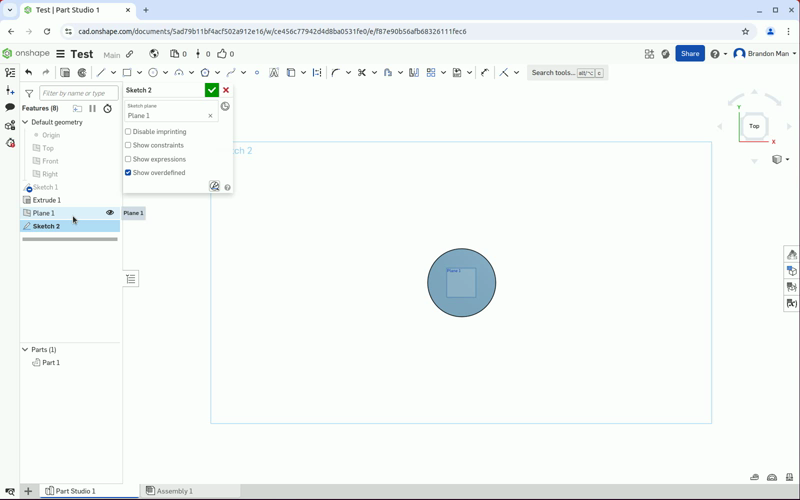
mouse_move(73, 352)
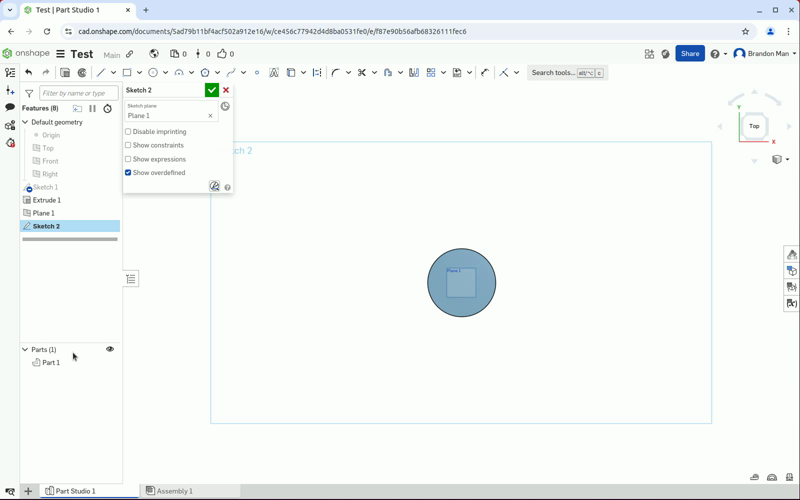
key(y)
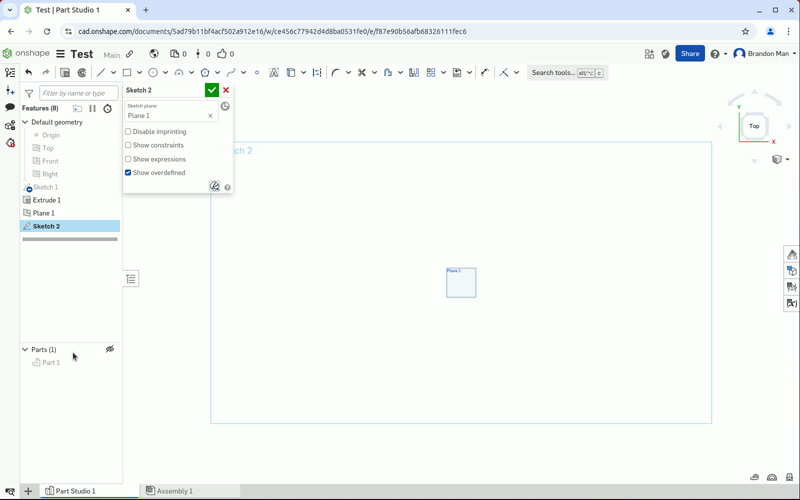
key(l)
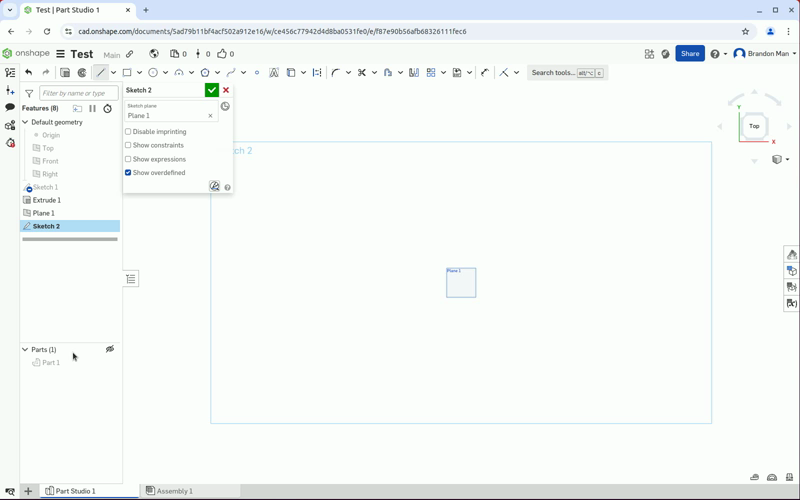
key_down(shift)
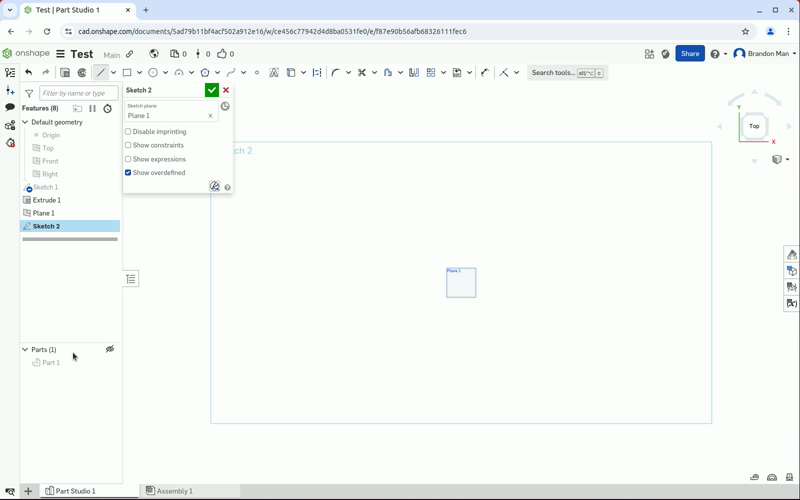
mouse_move(459, 316)
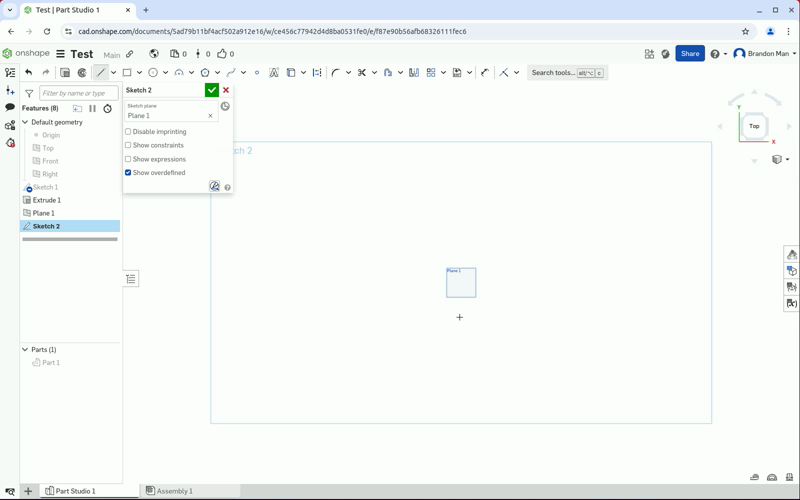
click(459, 316)
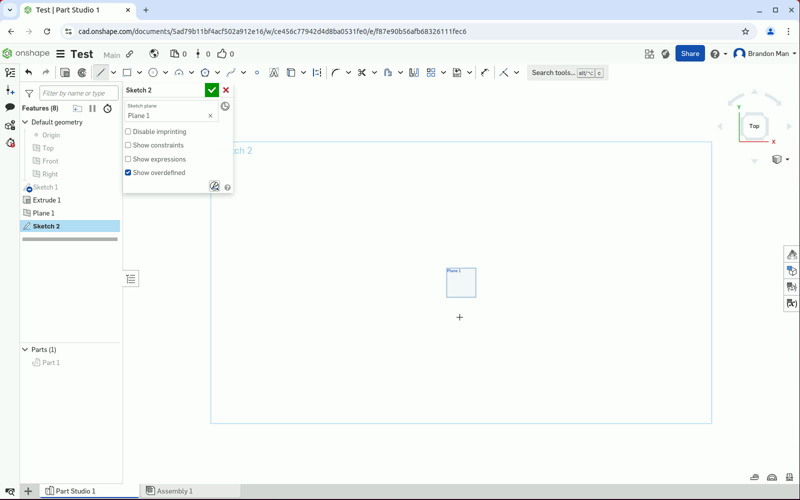
key_up(shift)
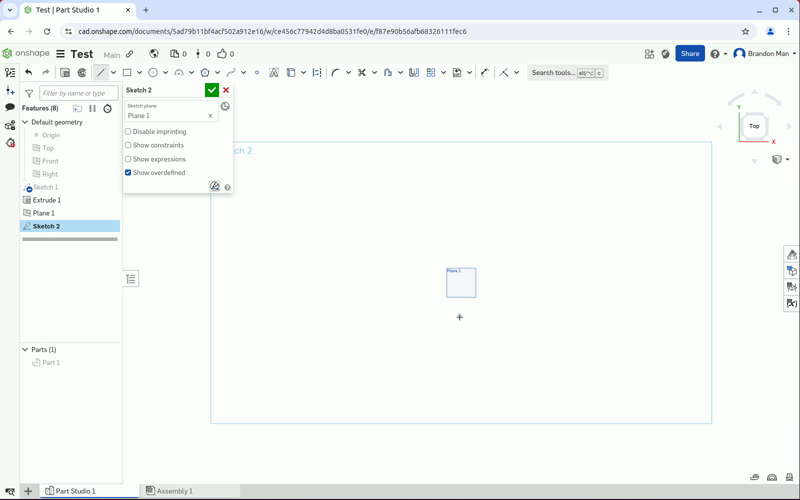
key_down(shift)
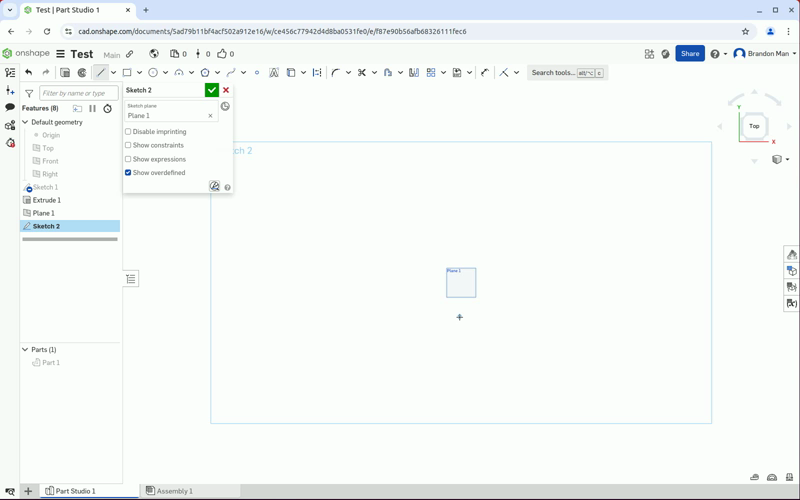
mouse_move(489, 316)
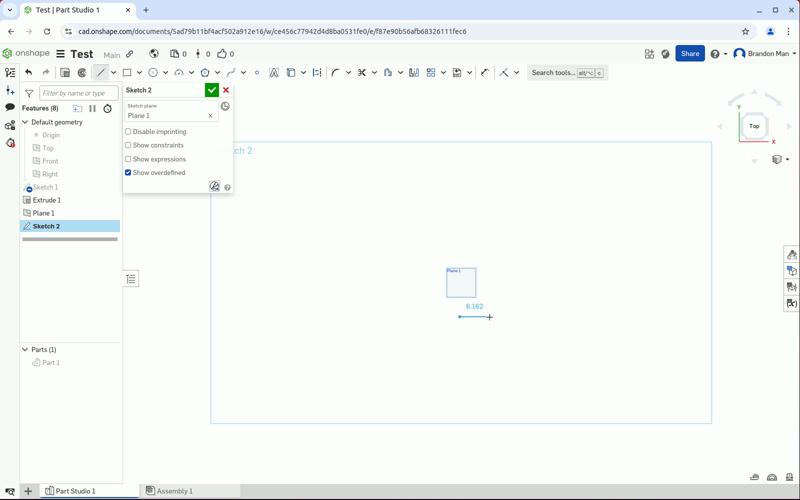
mouse_move(463, 316)
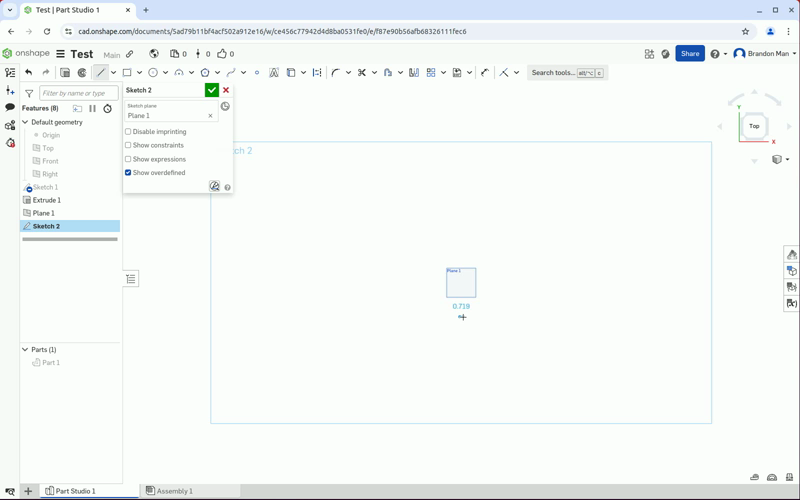
scroll(6)
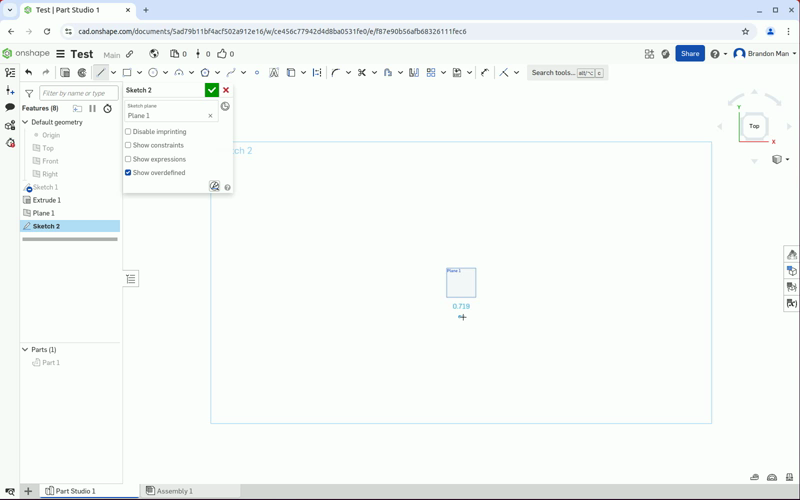
scroll(6)
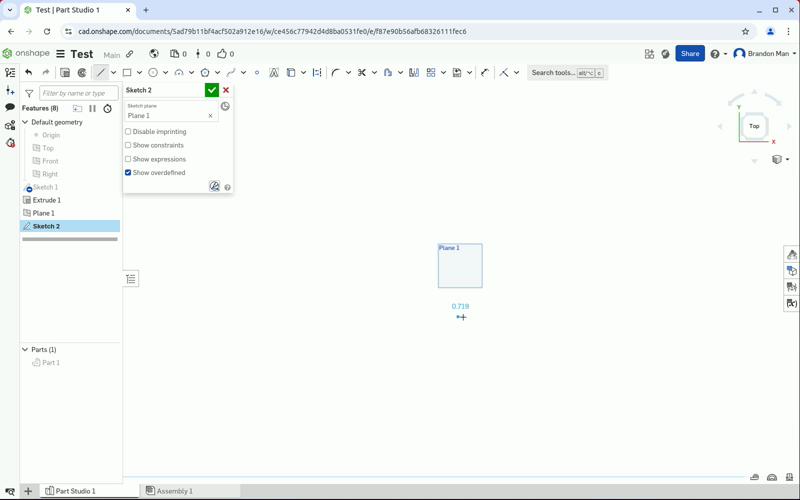
scroll(6)
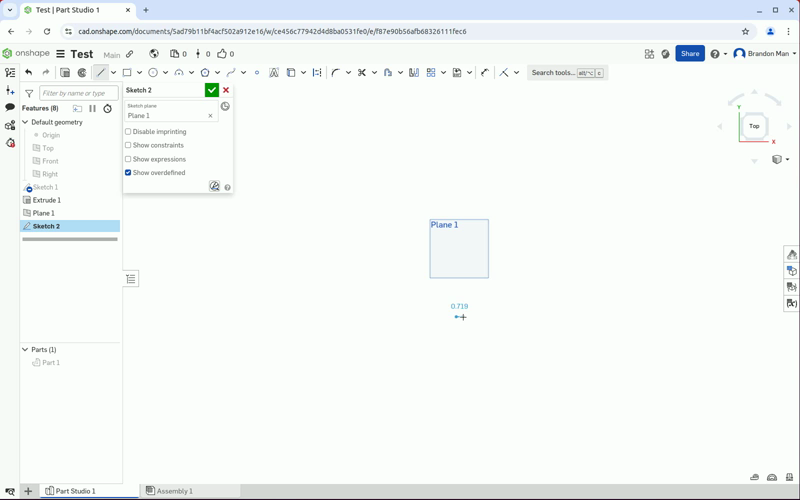
scroll(6)
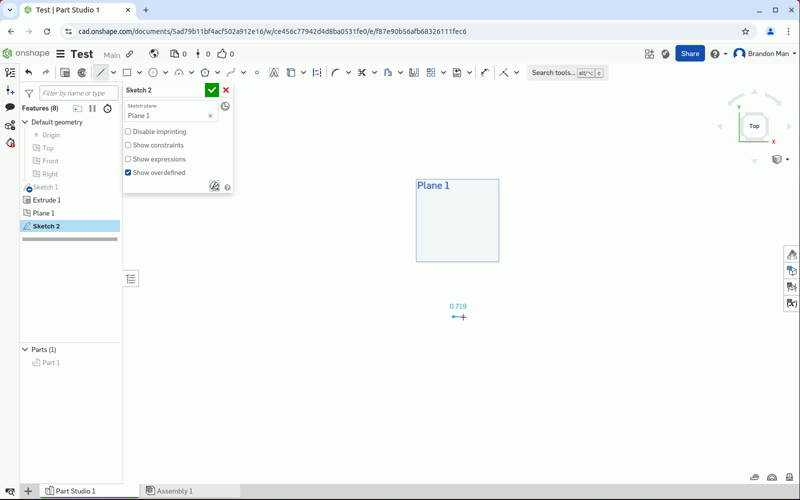
scroll(6)
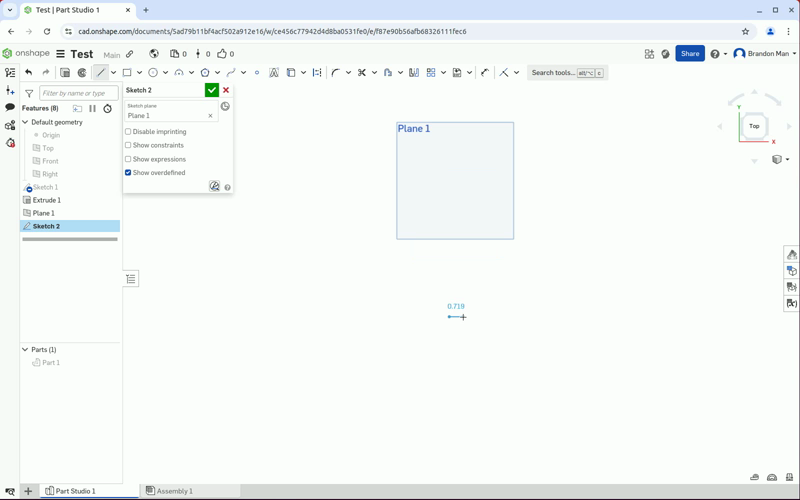
scroll(6)
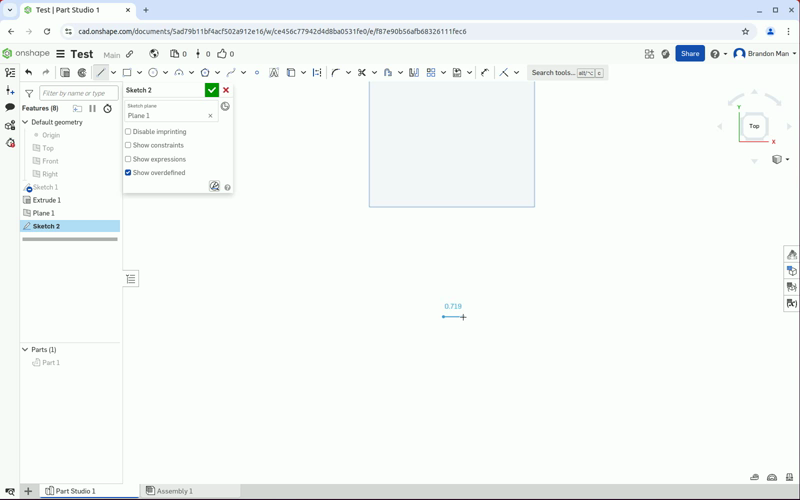
scroll(6)
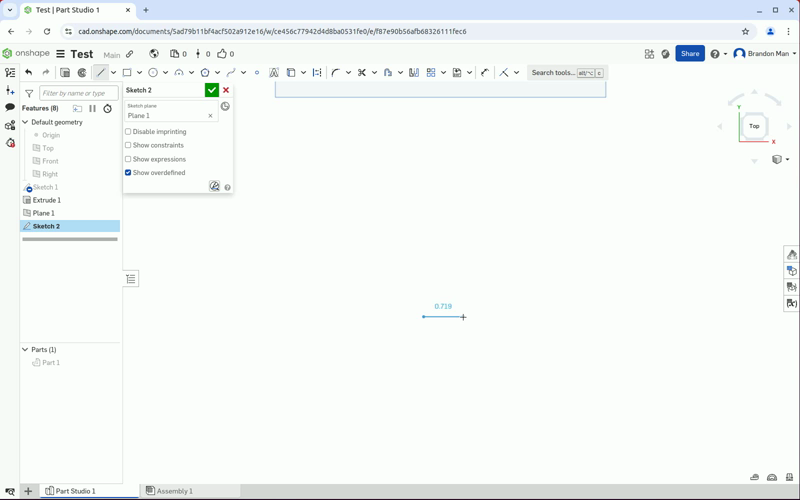
click(463, 316)
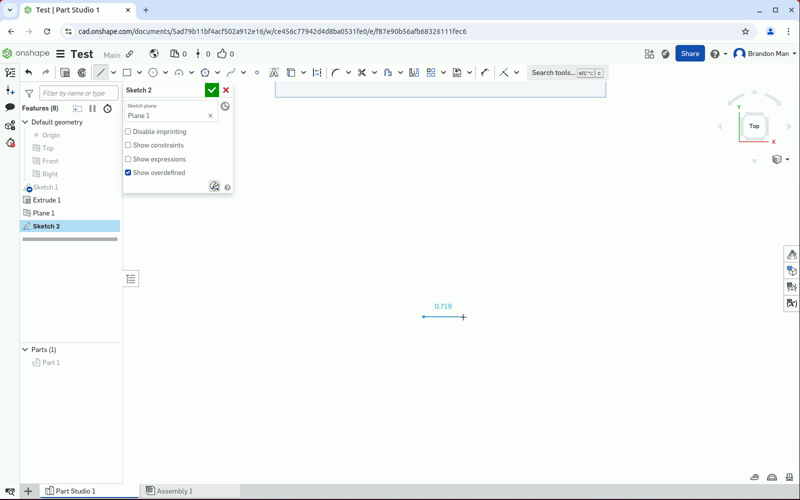
scroll(-6)
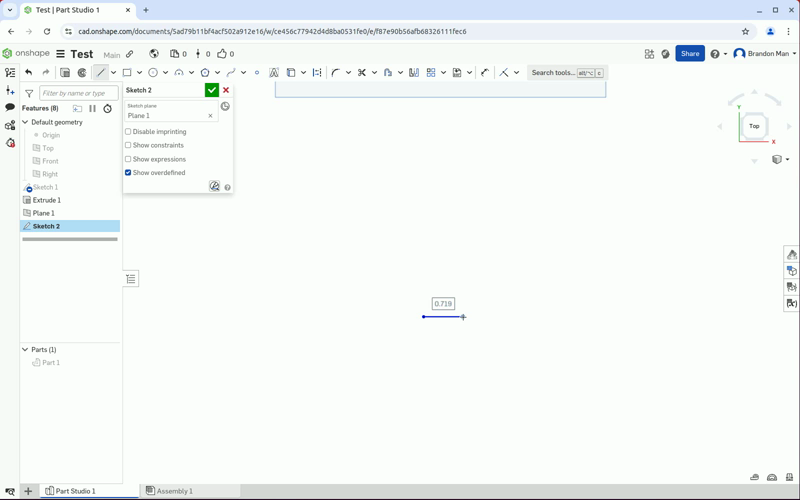
scroll(-6)
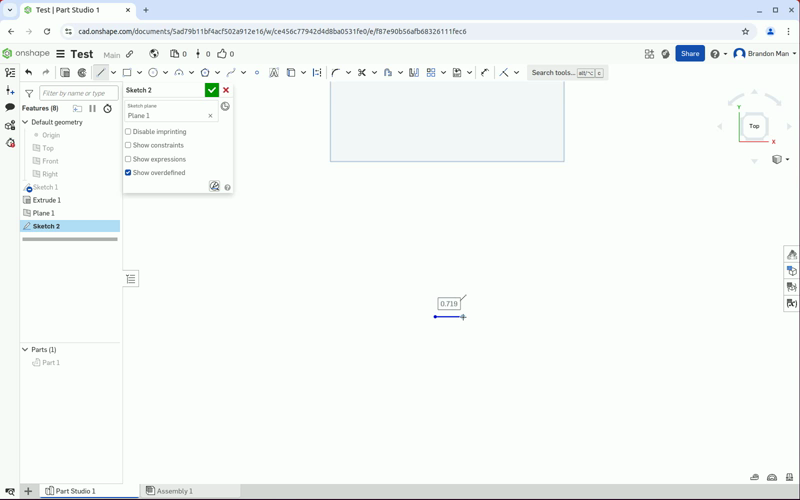
scroll(-6)
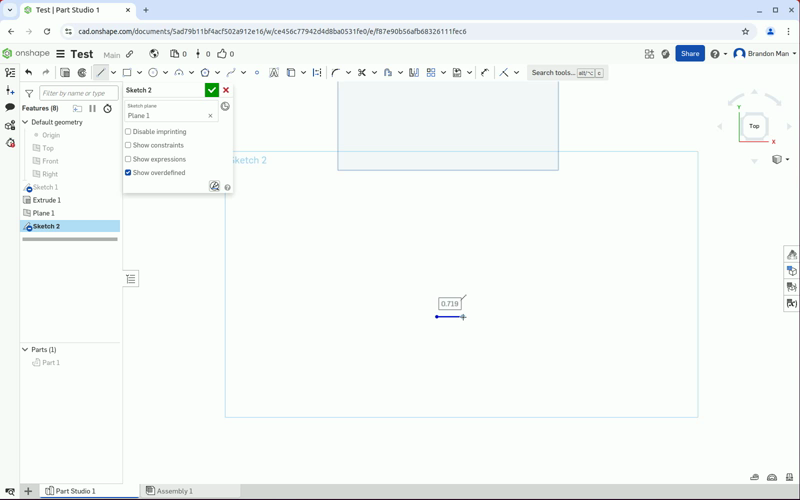
scroll(-6)
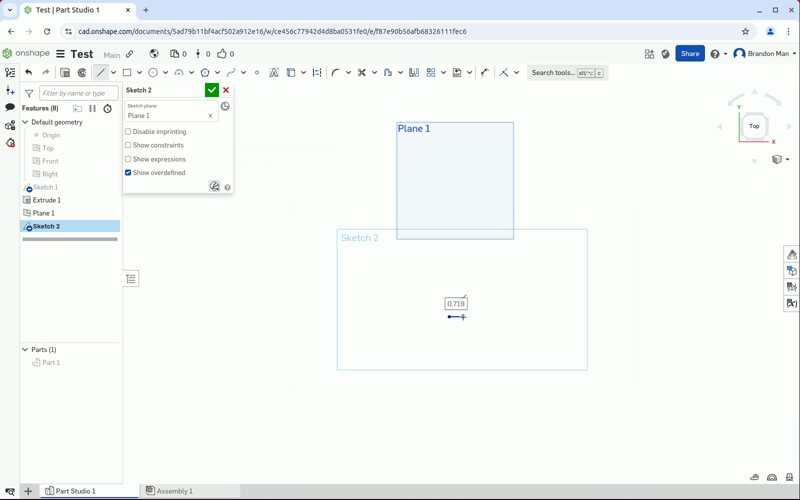
scroll(-6)
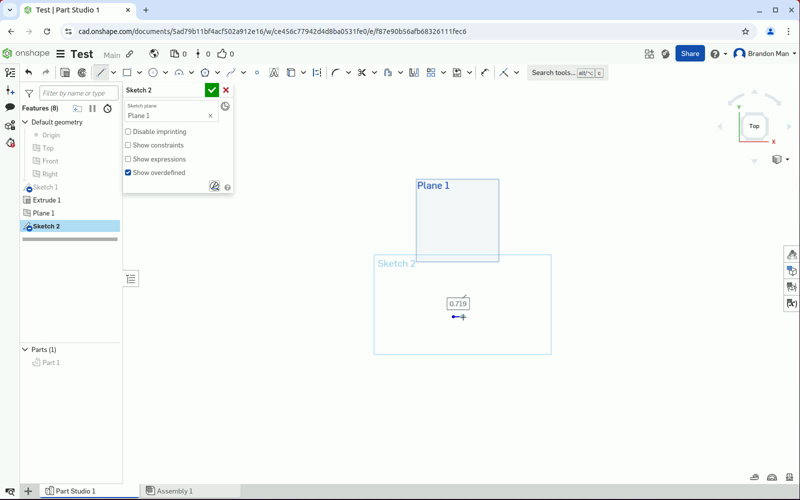
scroll(-6)
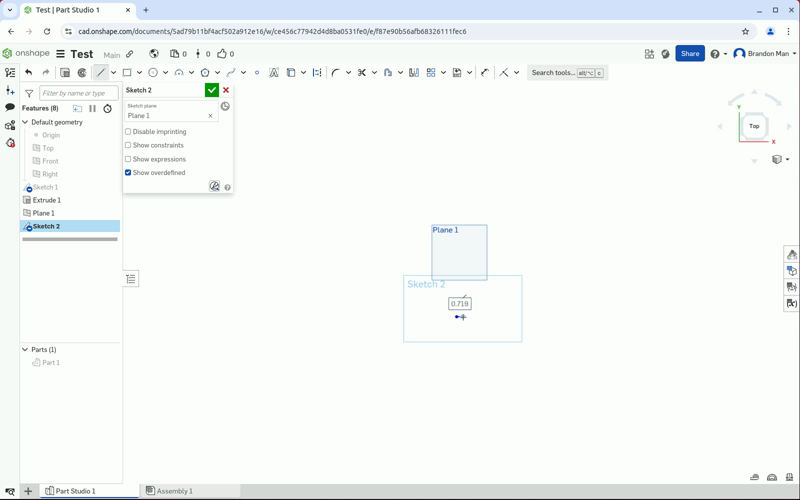
scroll(-6)
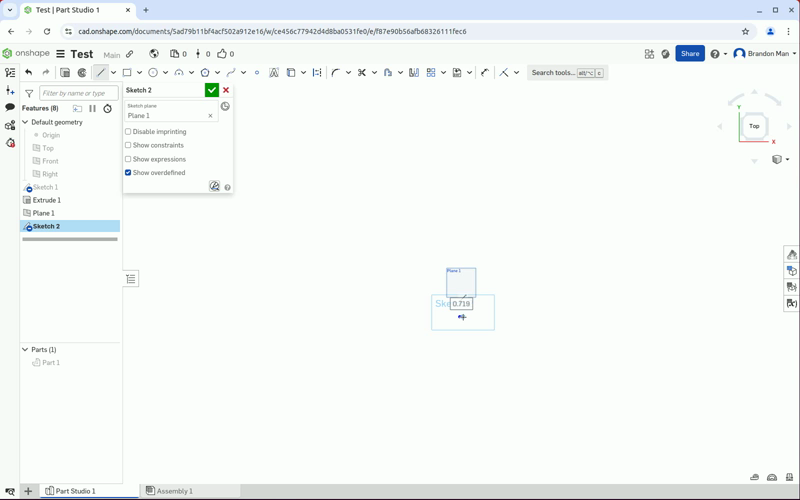
key_up(shift)
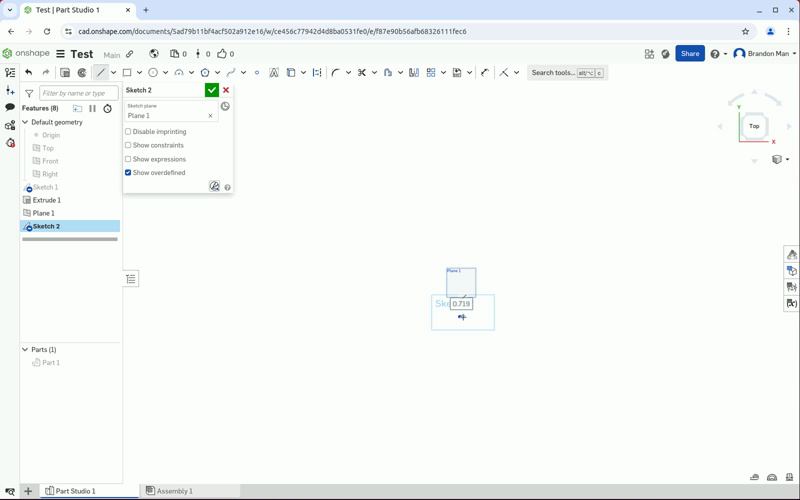
key_down(shift)
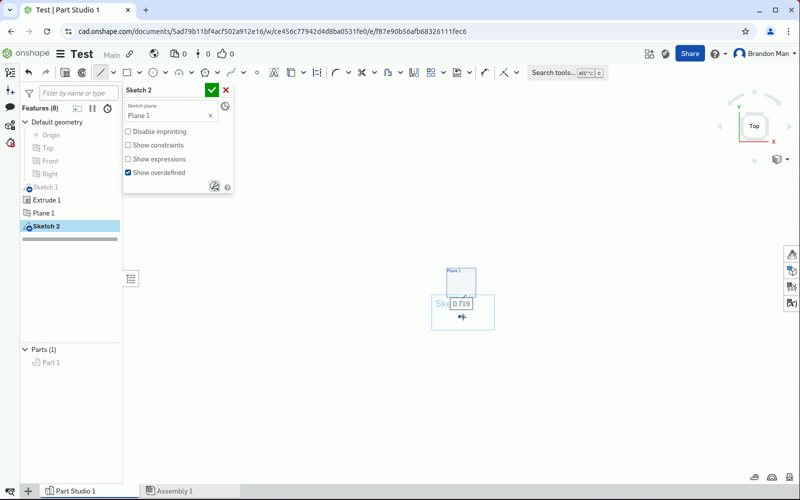
mouse_move(493, 316)
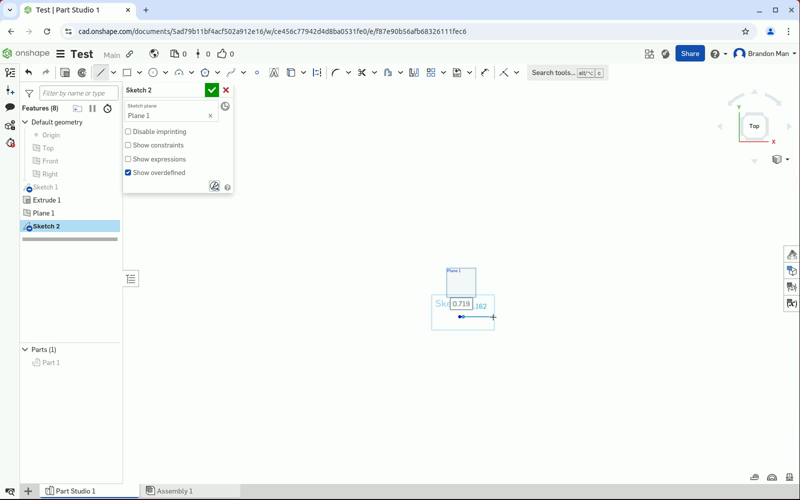
mouse_move(463, 316)
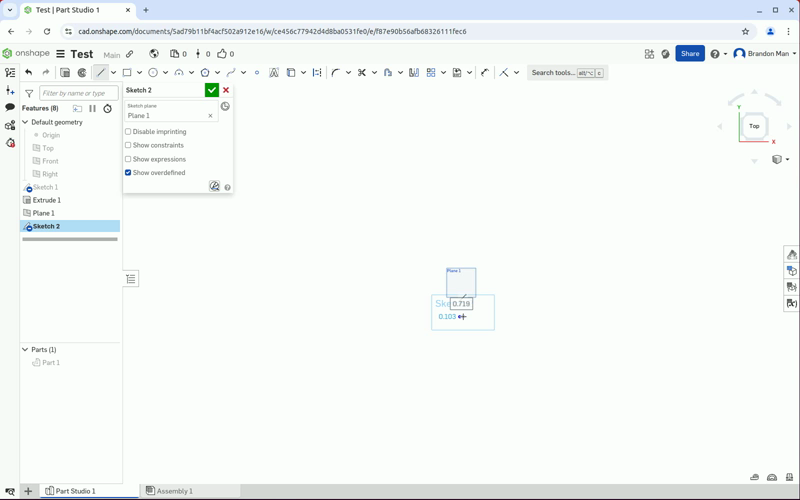
scroll(6)
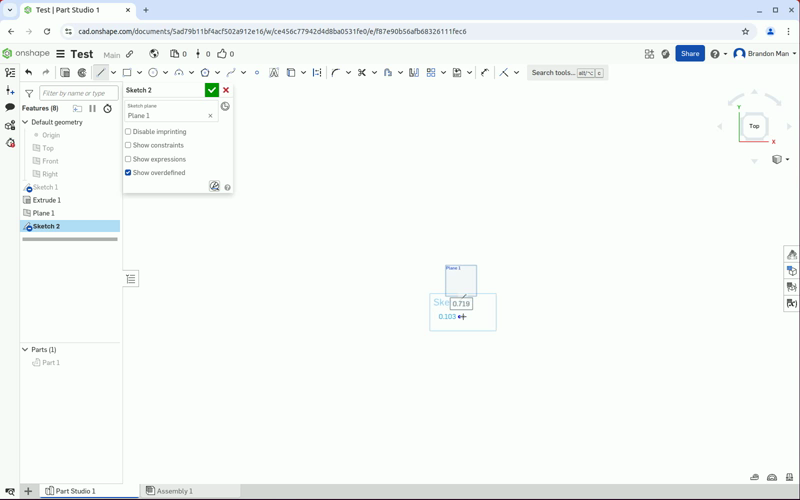
scroll(6)
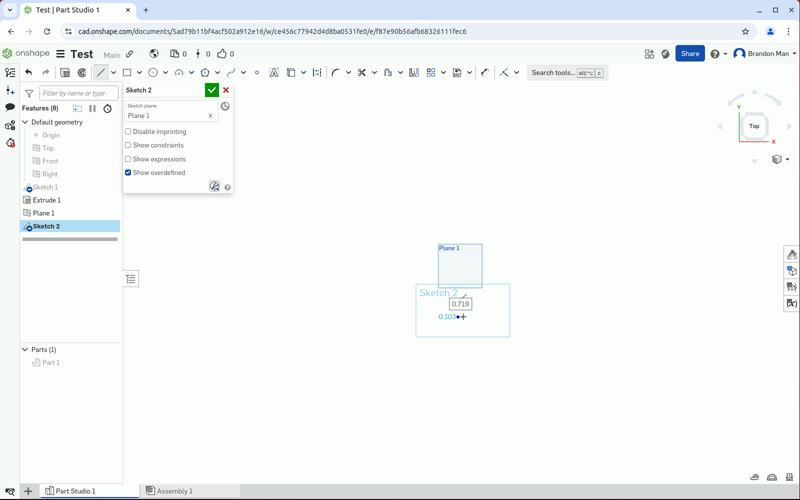
scroll(6)
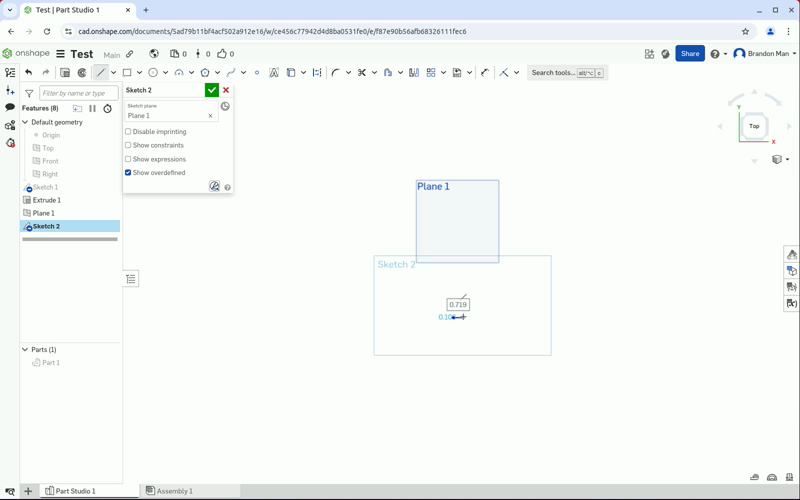
scroll(6)
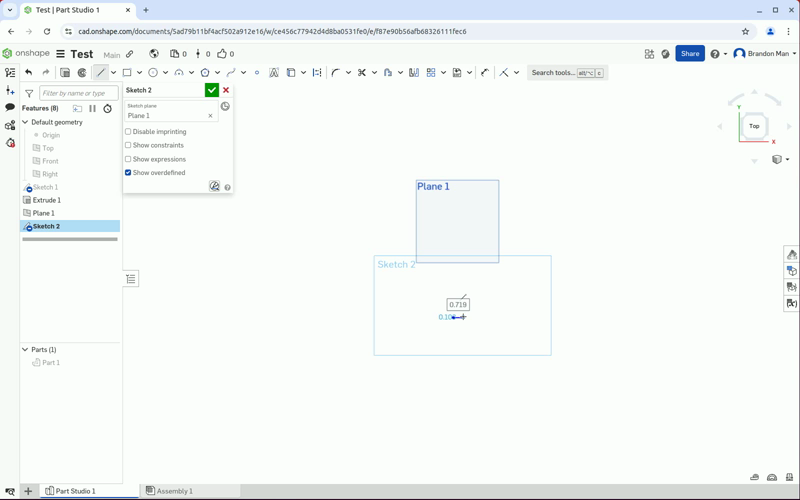
scroll(6)
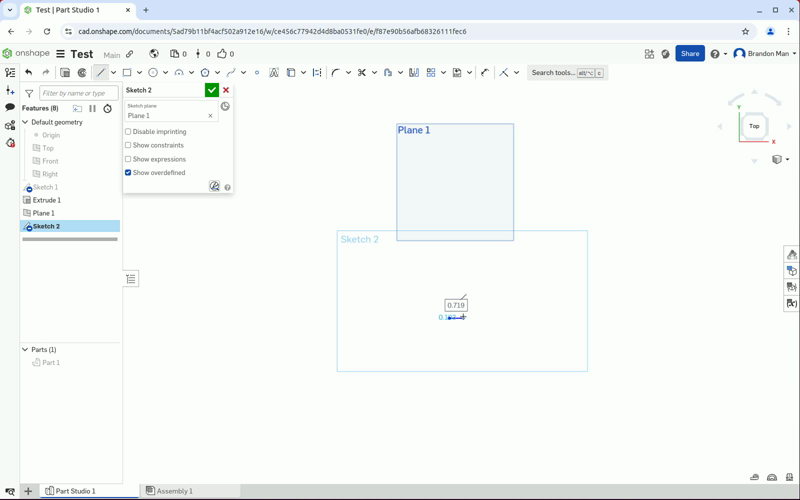
scroll(6)
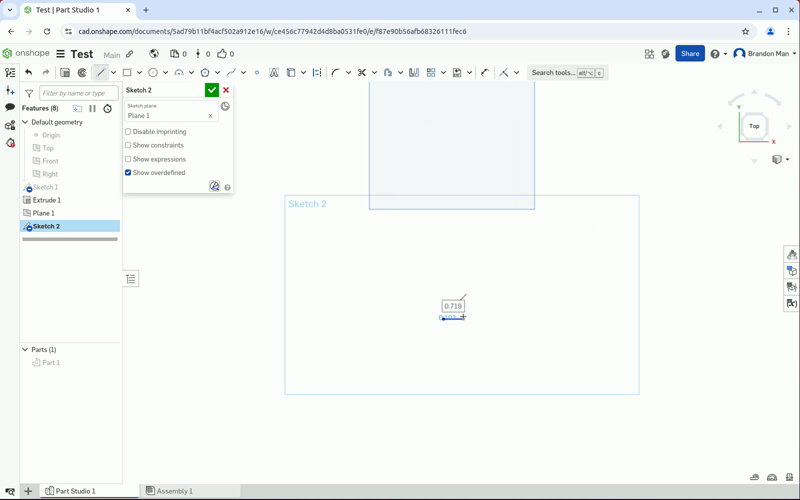
scroll(6)
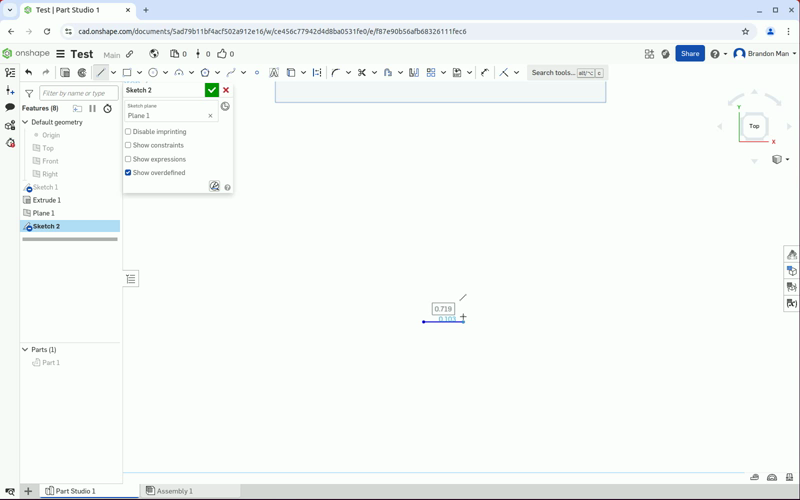
click(463, 316)
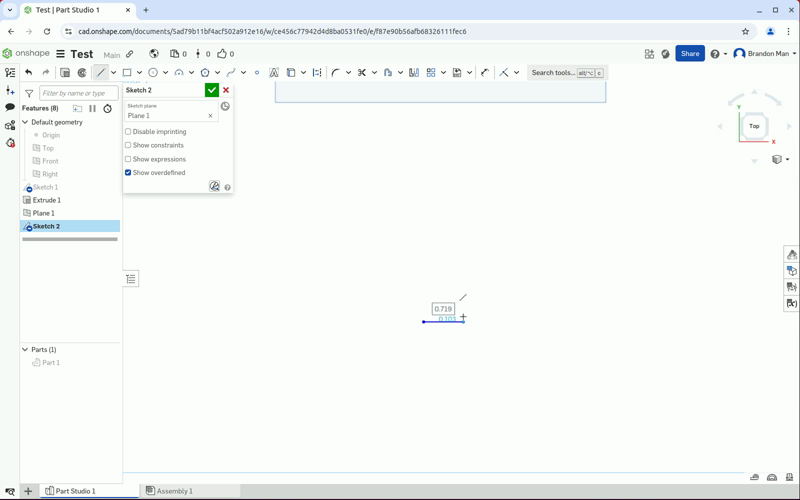
scroll(-6)
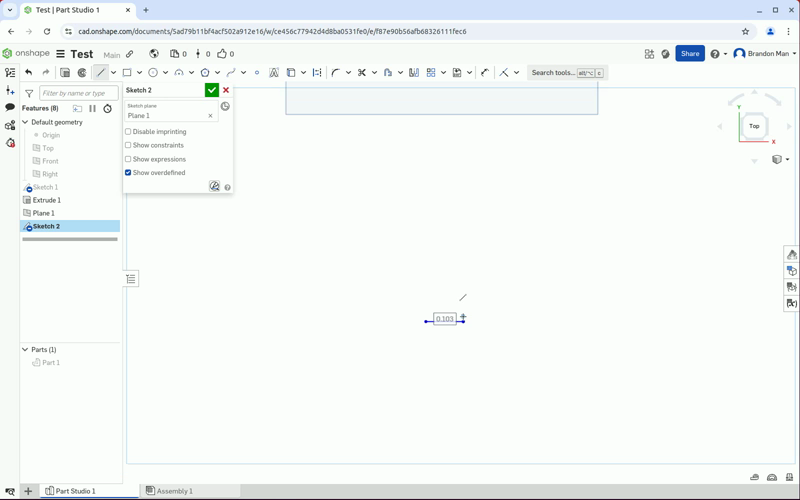
scroll(-6)
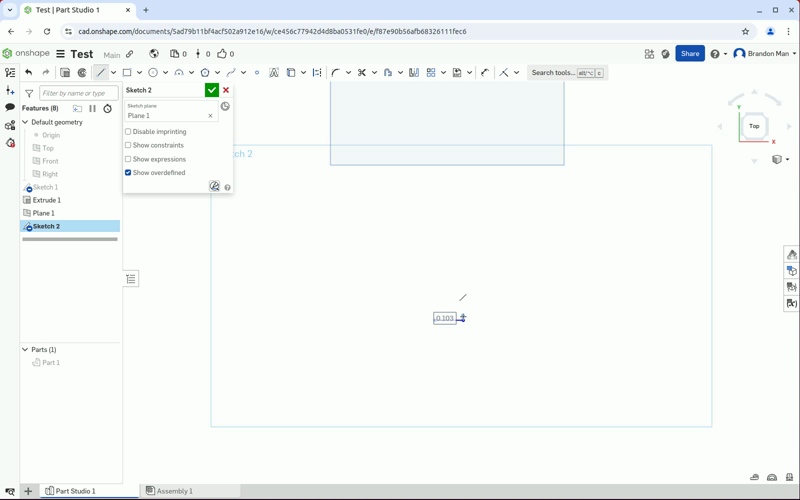
scroll(-6)
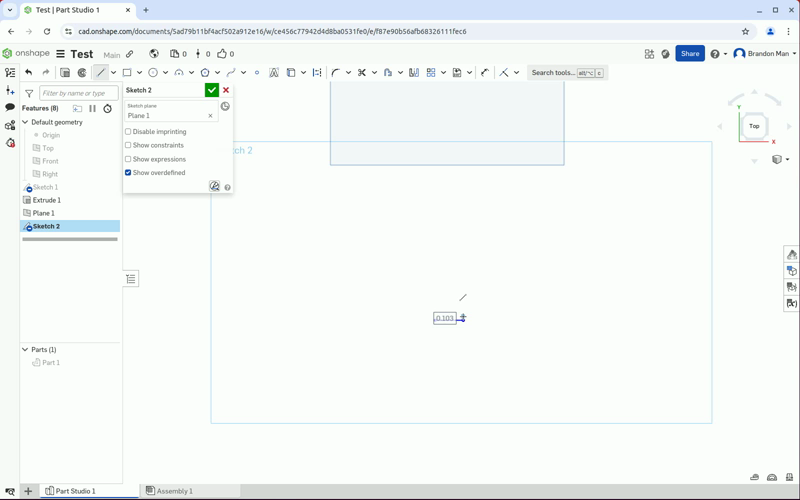
scroll(-6)
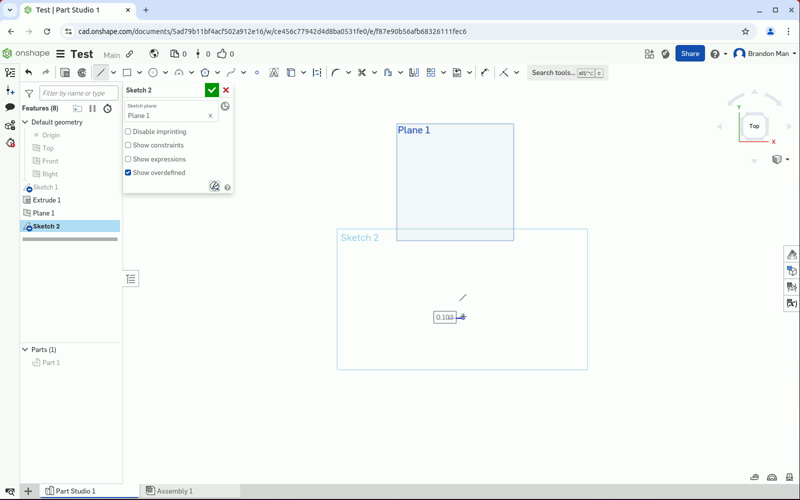
scroll(-6)
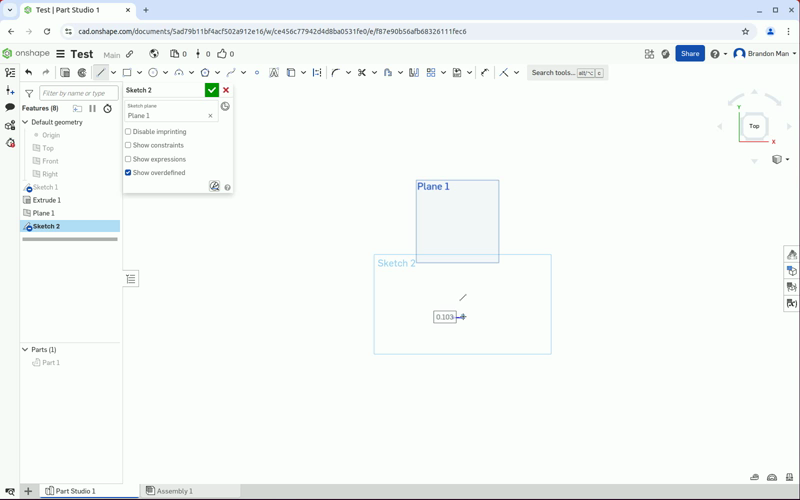
scroll(-6)
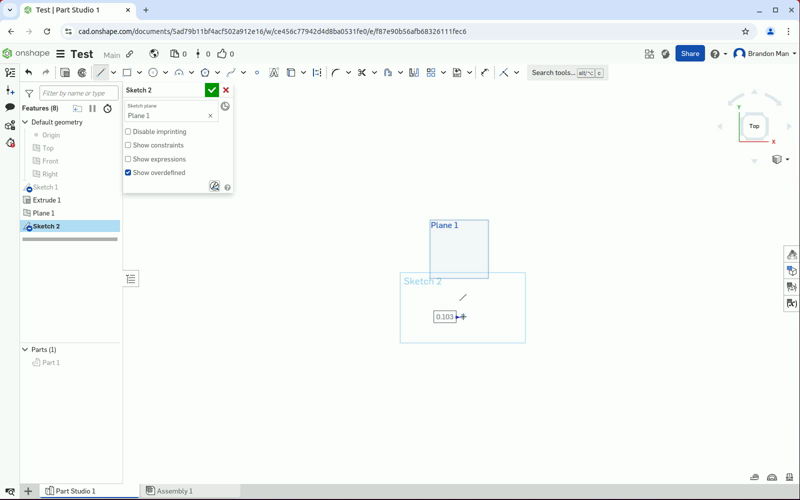
scroll(-6)
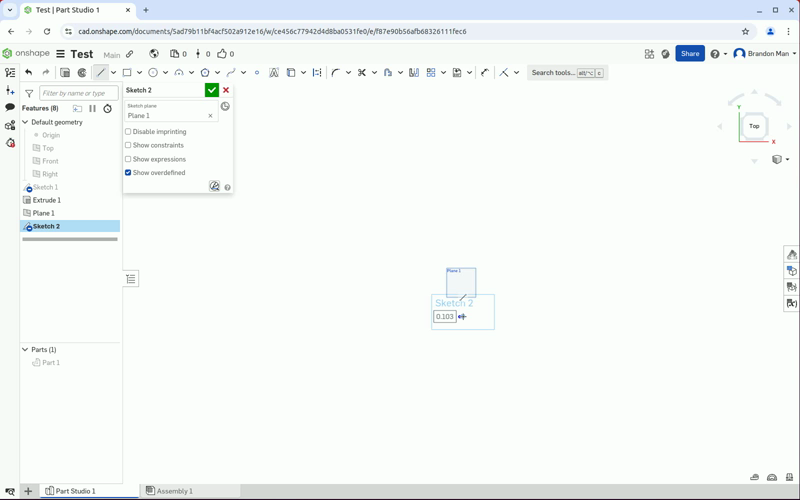
key_up(shift)
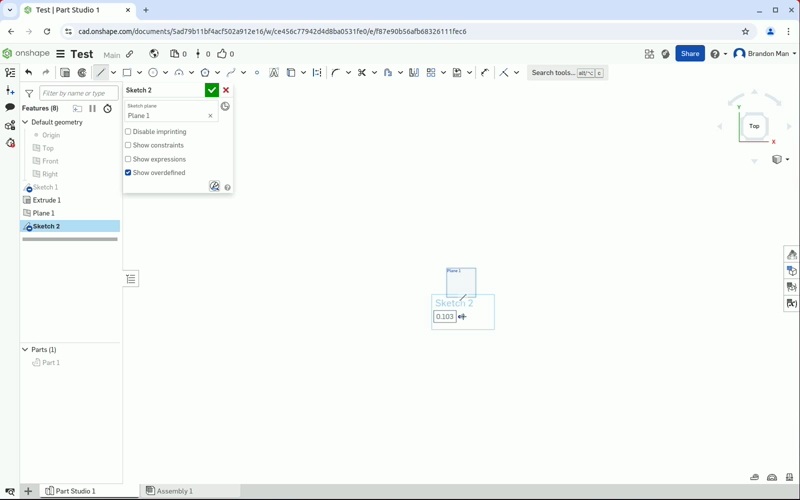
key_down(shift)
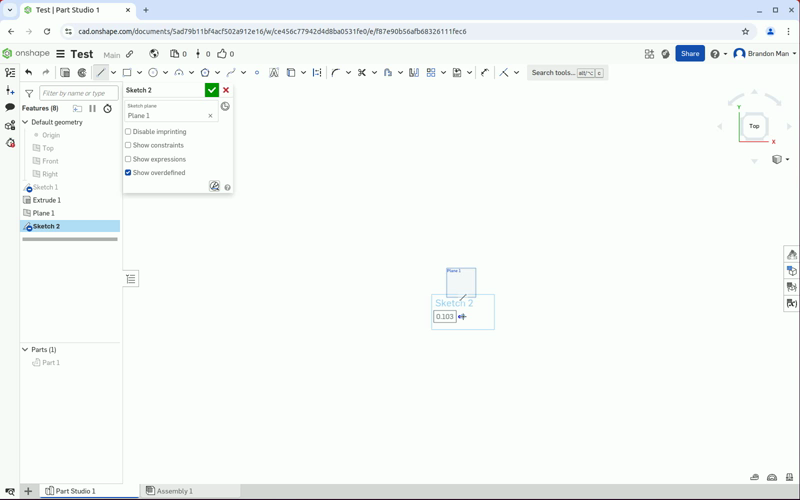
mouse_move(493, 316)
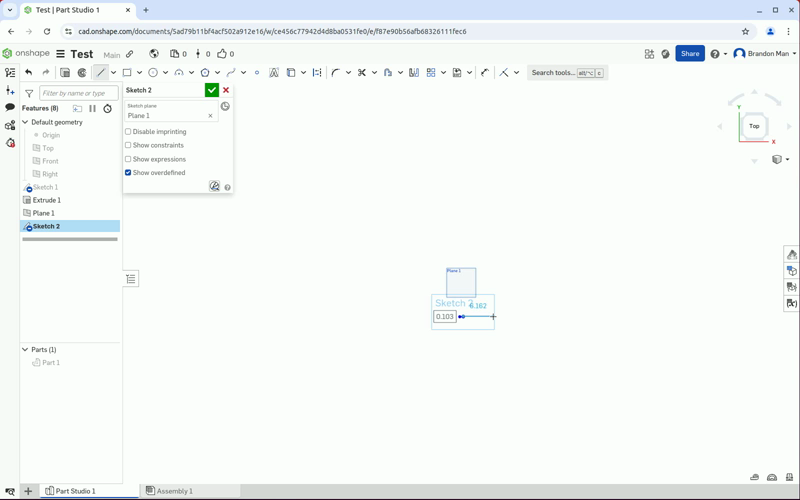
mouse_move(459, 316)
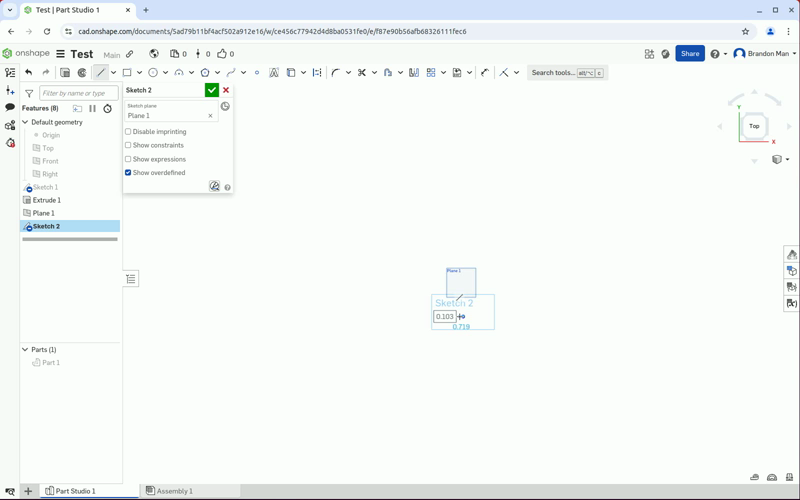
scroll(6)
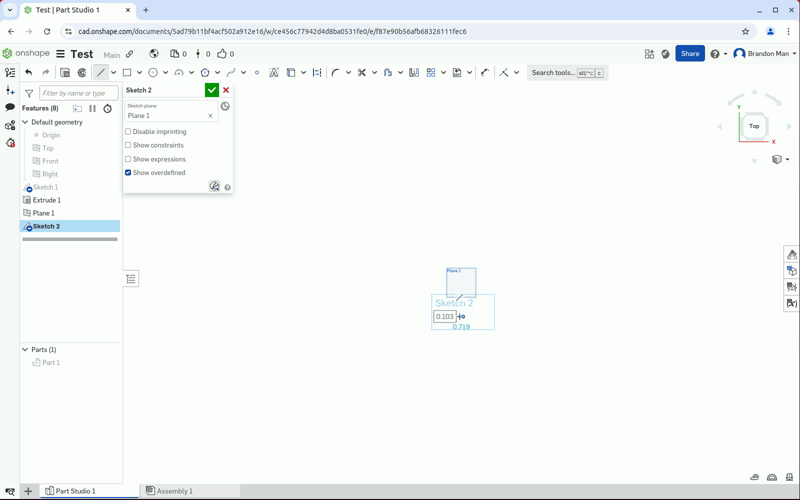
scroll(6)
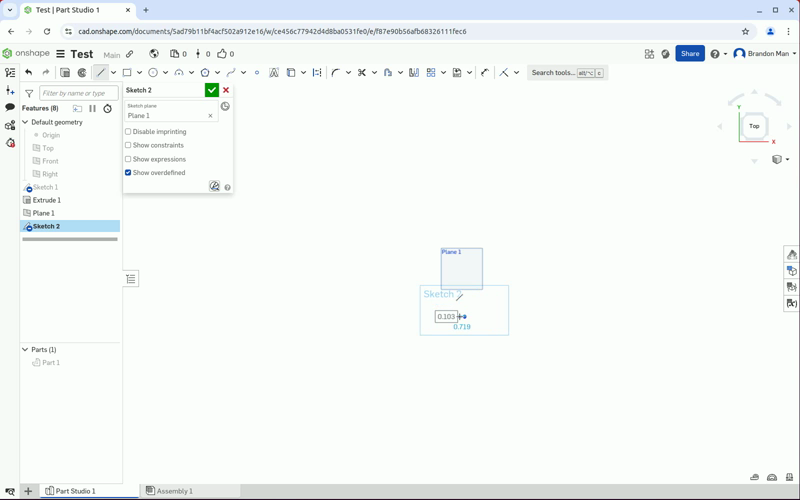
scroll(6)
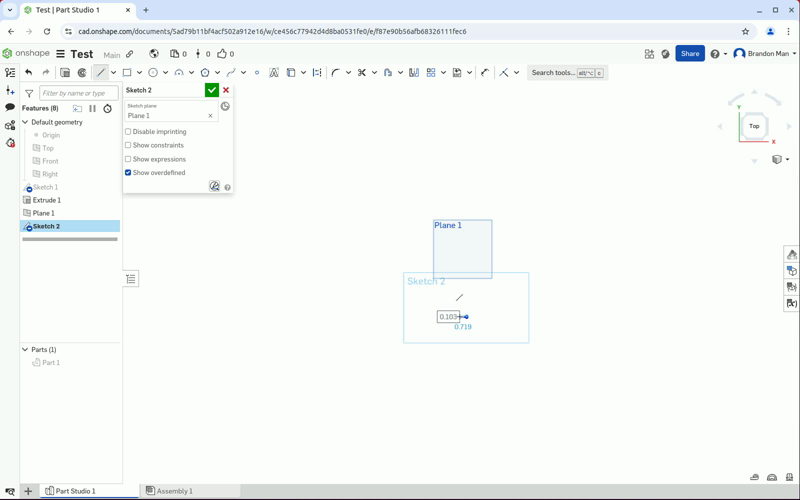
scroll(6)
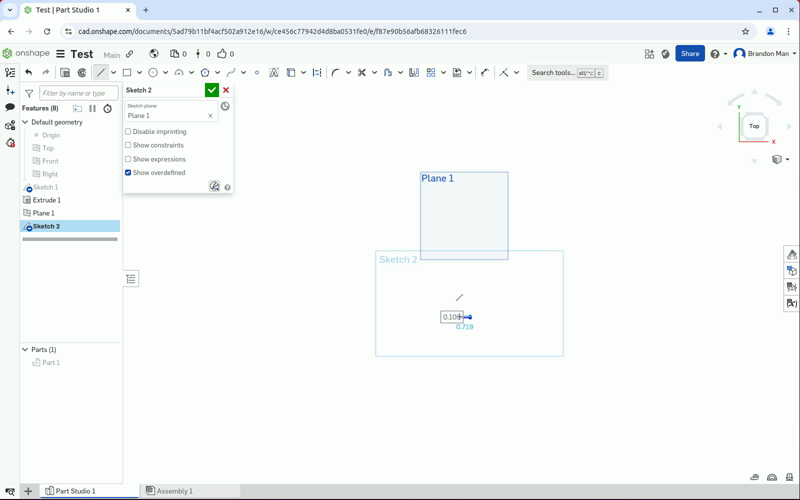
scroll(6)
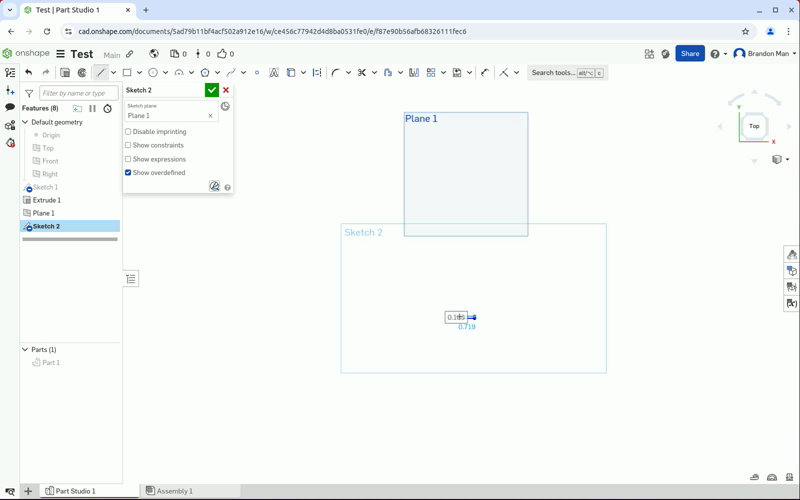
scroll(6)
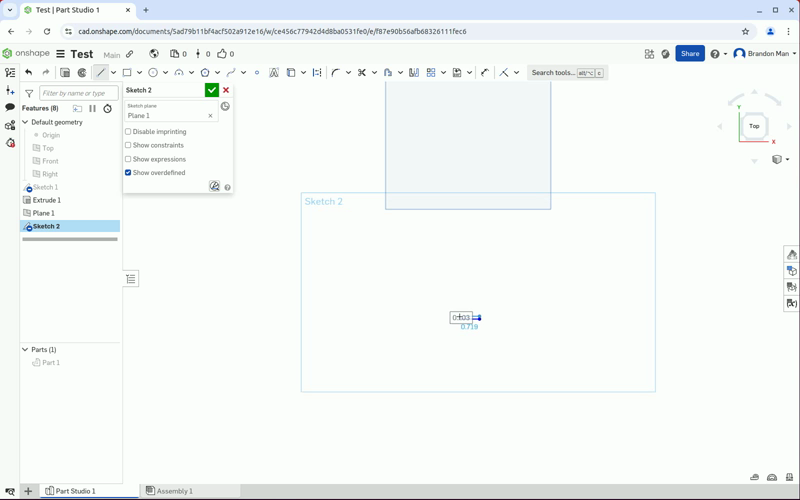
scroll(6)
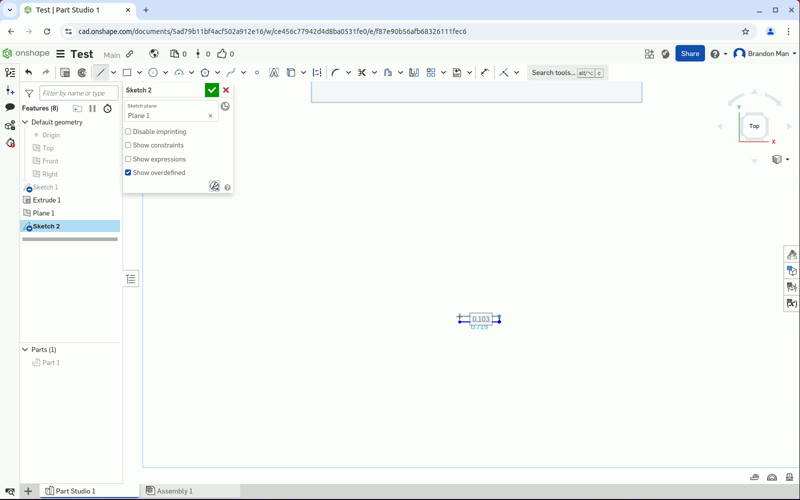
click(459, 316)
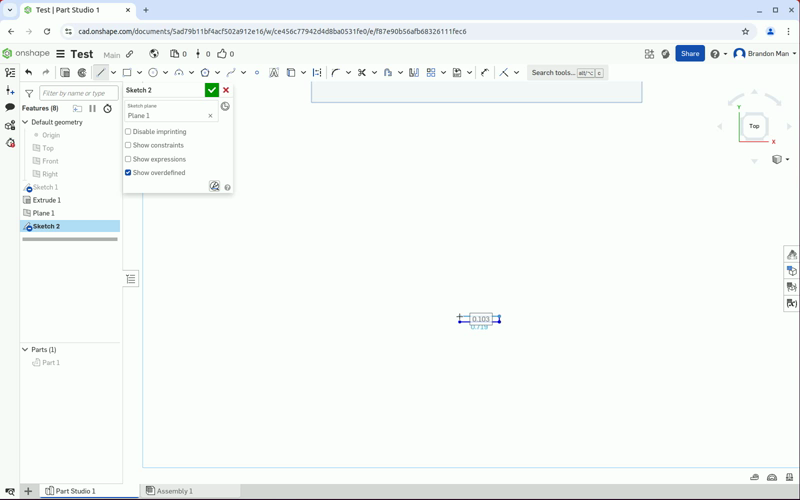
scroll(-6)
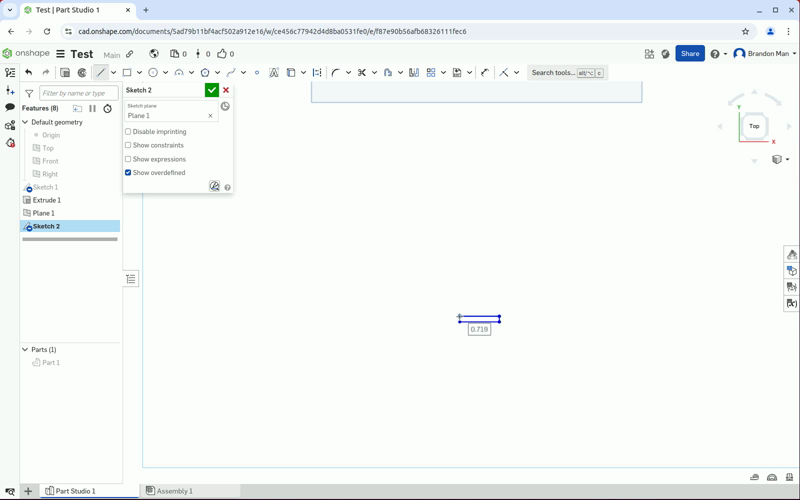
scroll(-6)
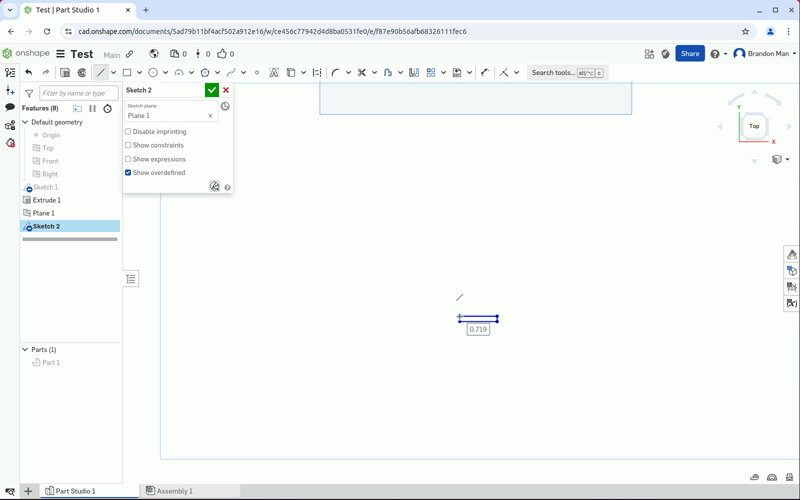
scroll(-6)
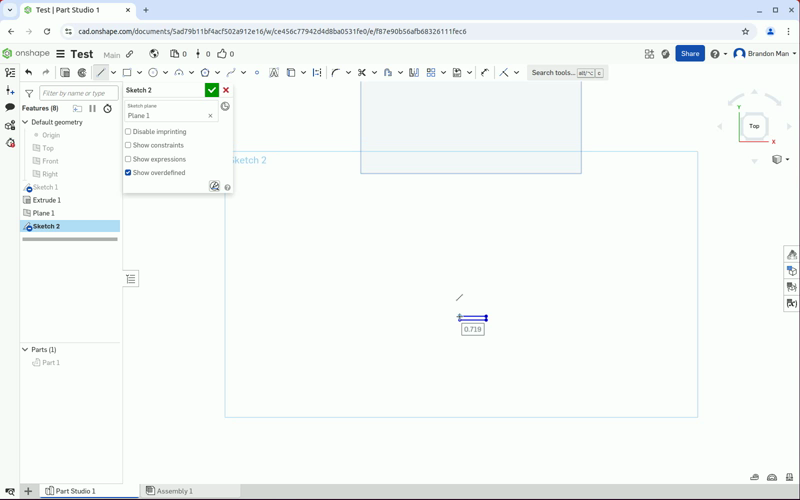
scroll(-6)
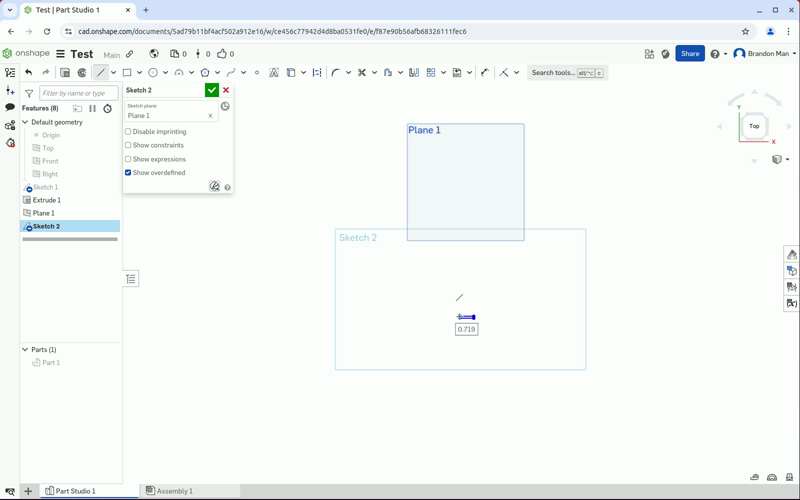
scroll(-6)
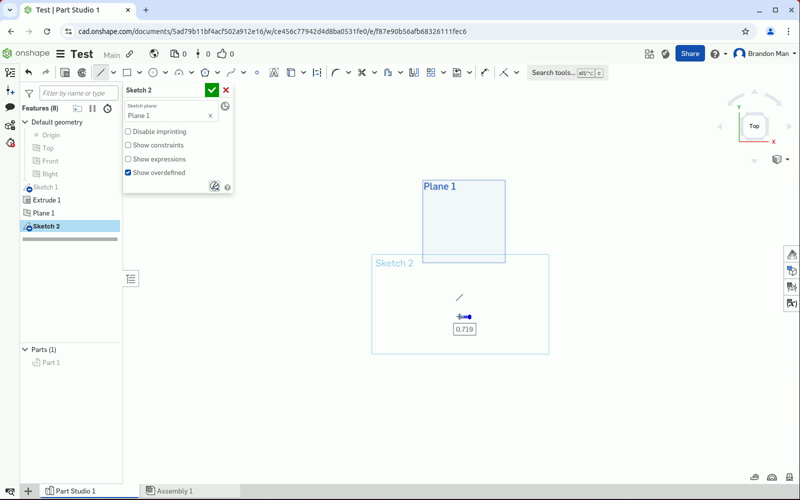
scroll(-6)
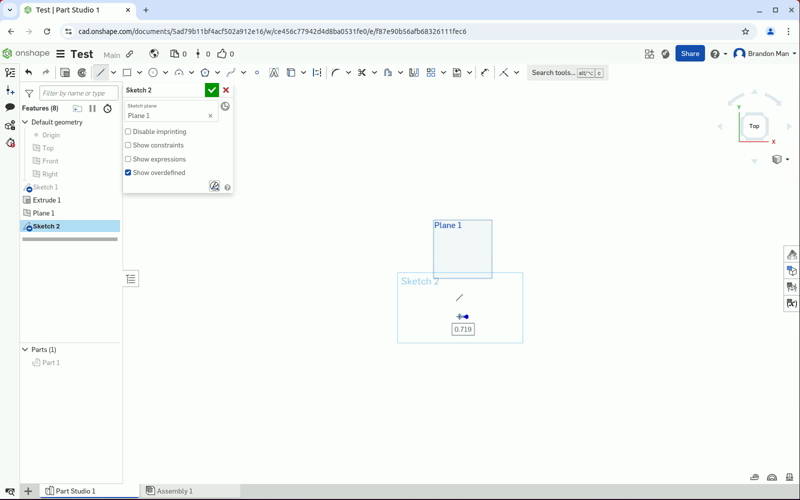
scroll(-6)
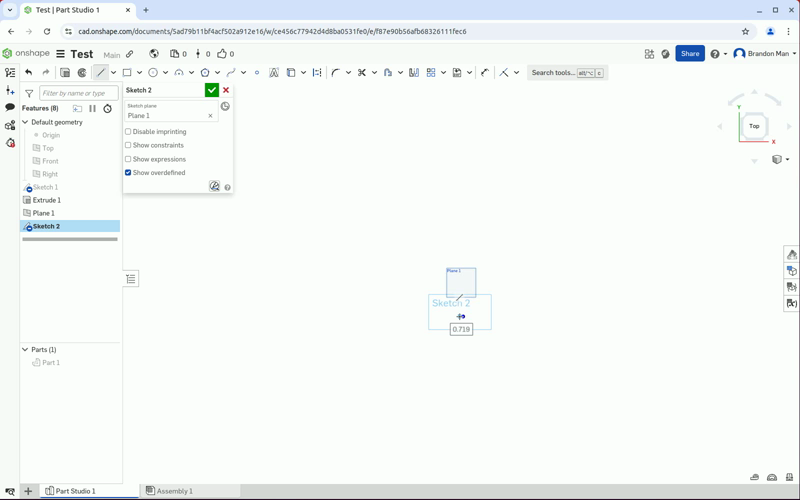
key_up(shift)
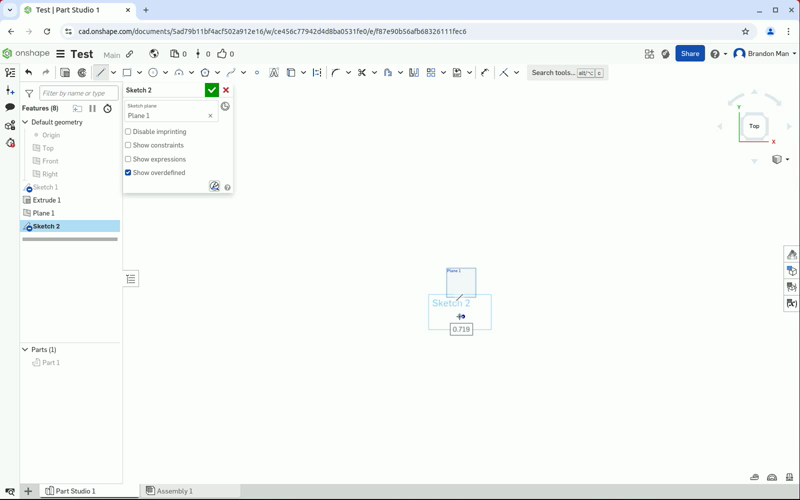
mouse_move(489, 316)
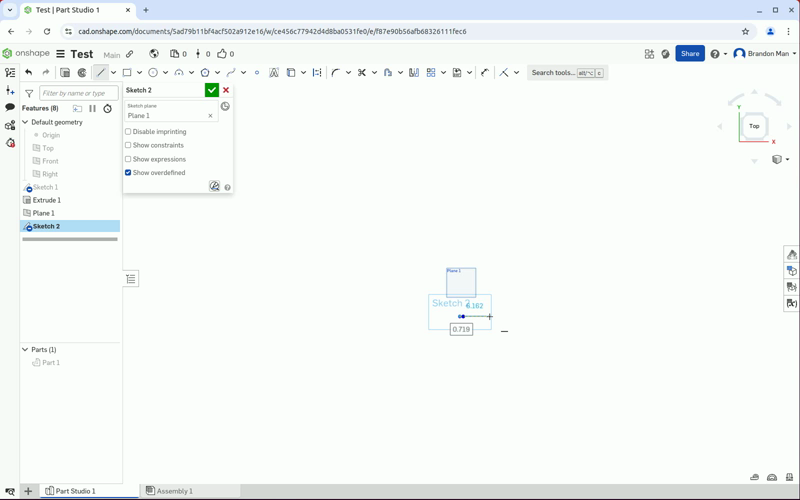
key_down(shift)
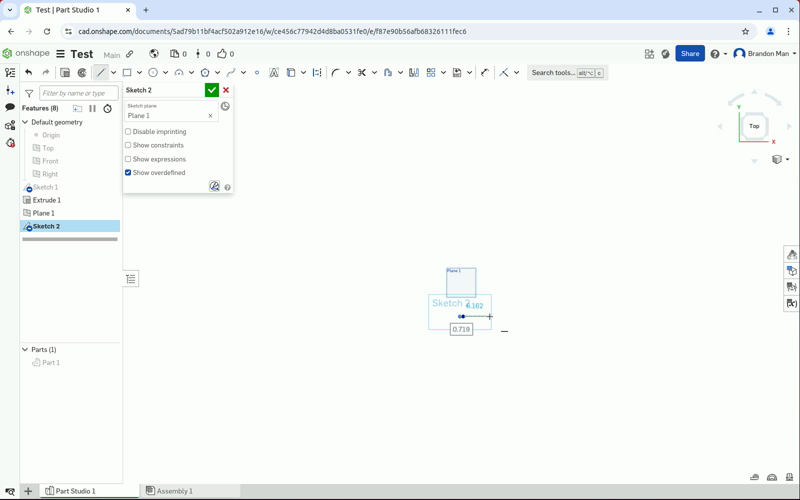
mouse_move(459, 316)
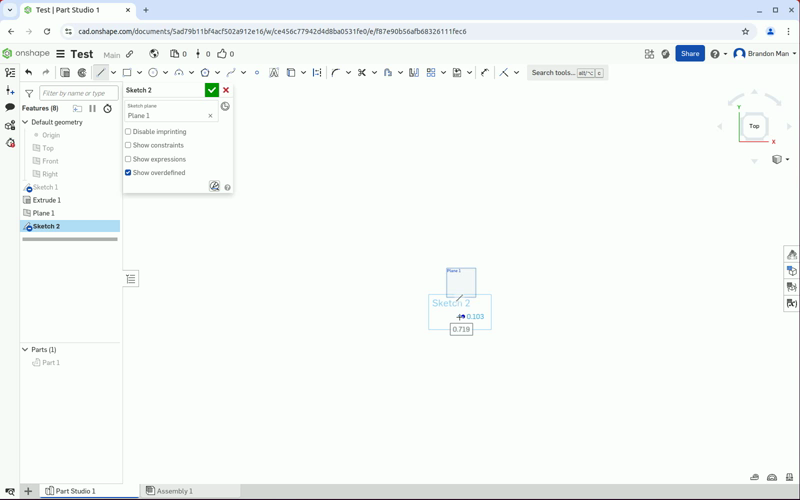
scroll(6)
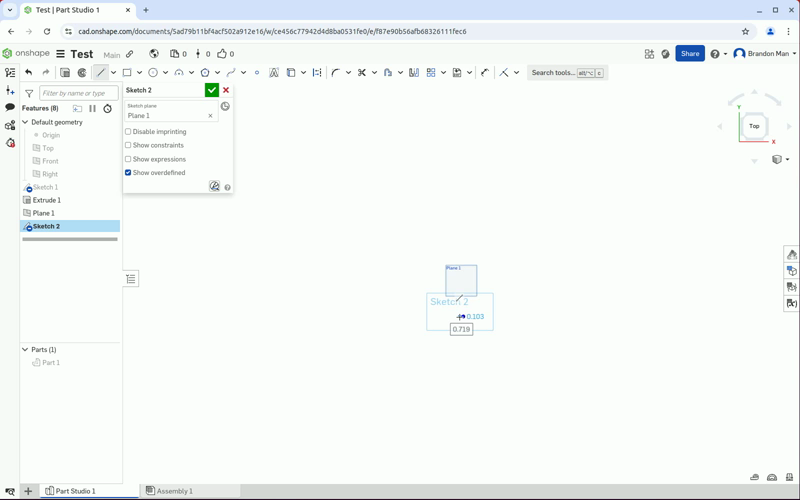
scroll(6)
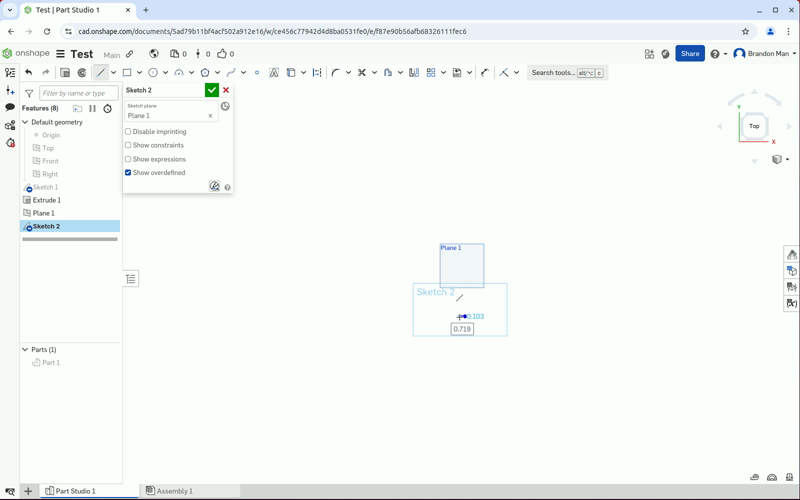
scroll(6)
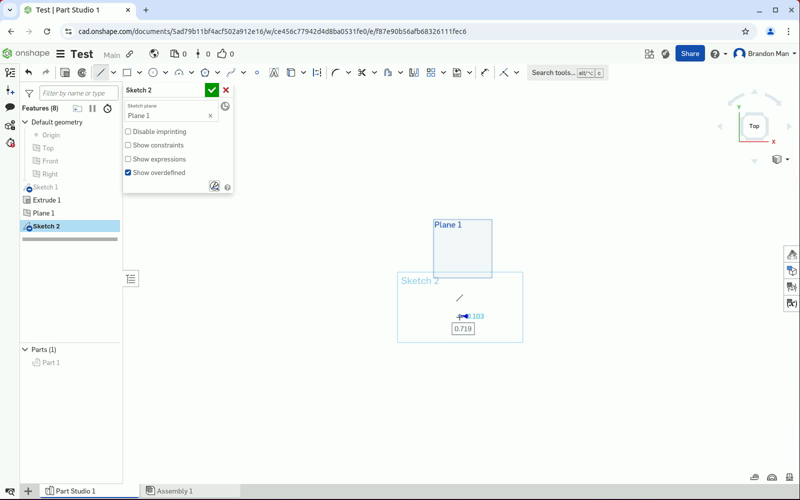
scroll(6)
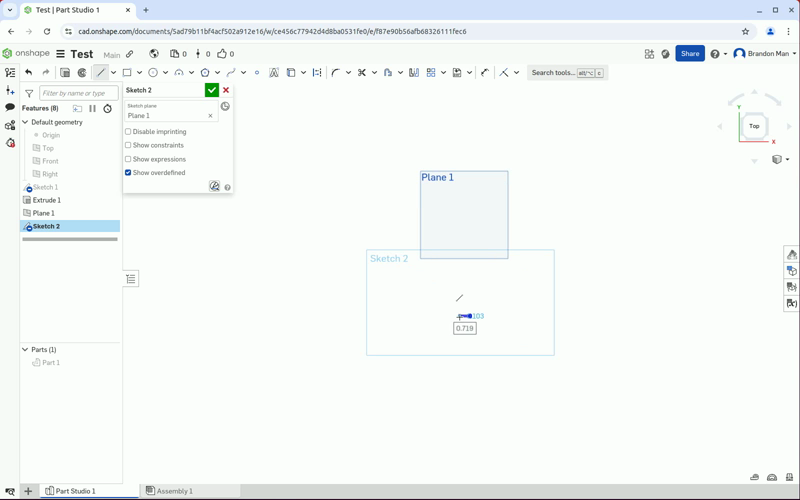
scroll(6)
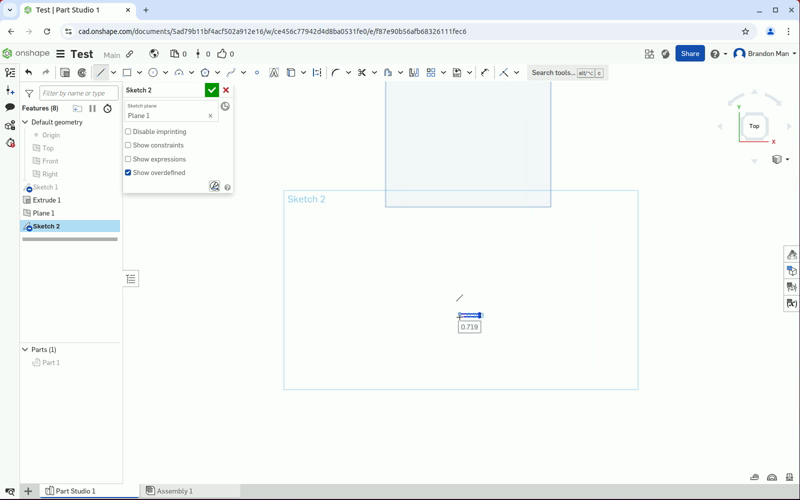
scroll(6)
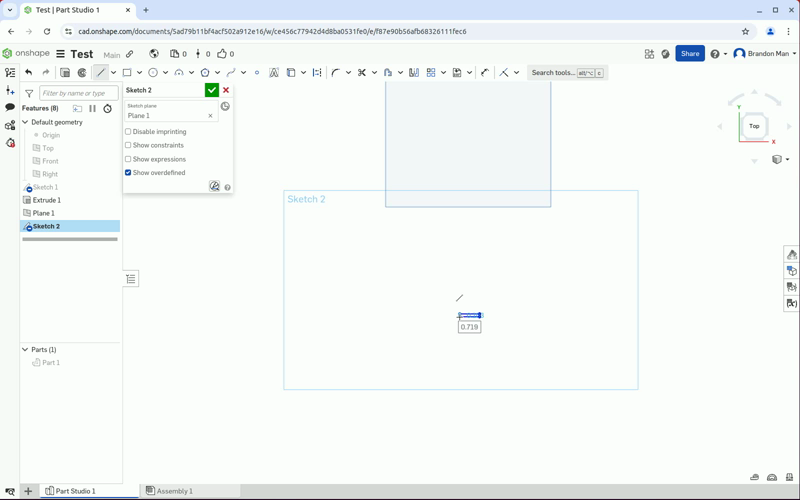
scroll(6)
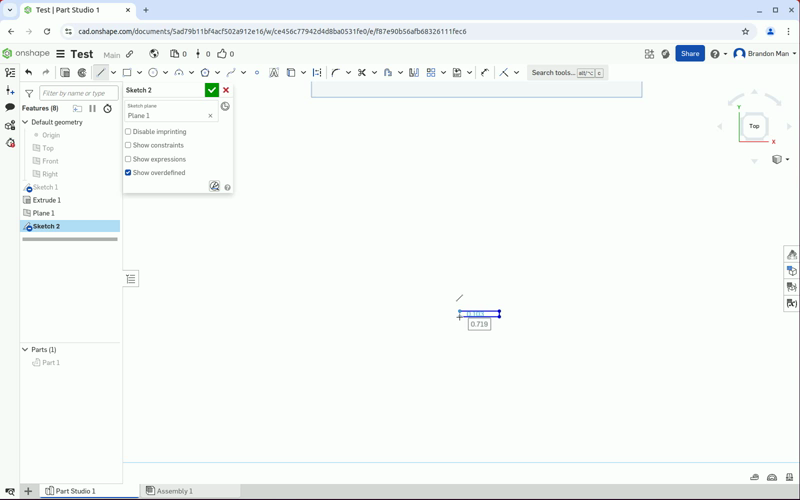
key_up(shift)
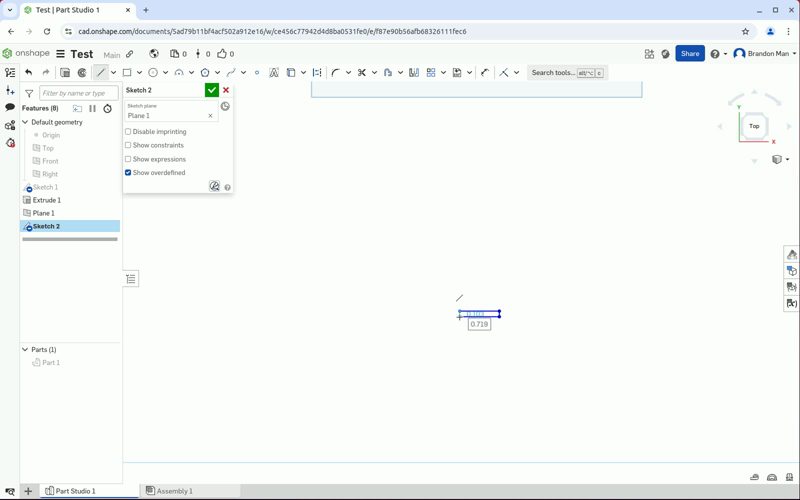
click(459, 316)
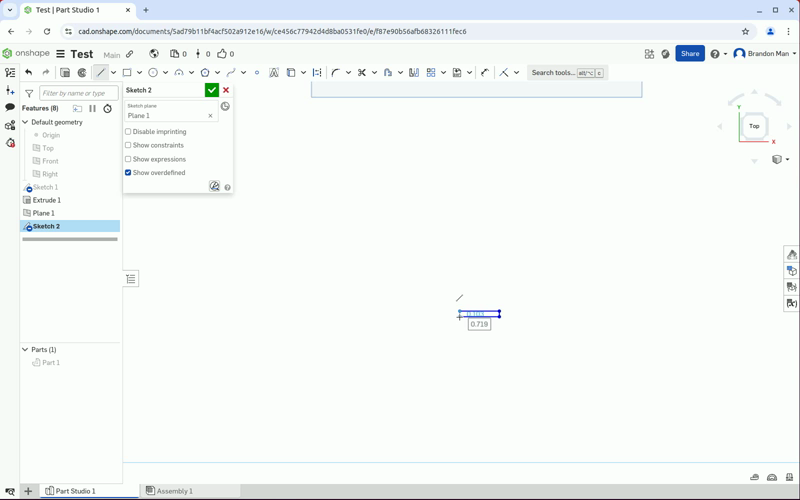
scroll(-6)
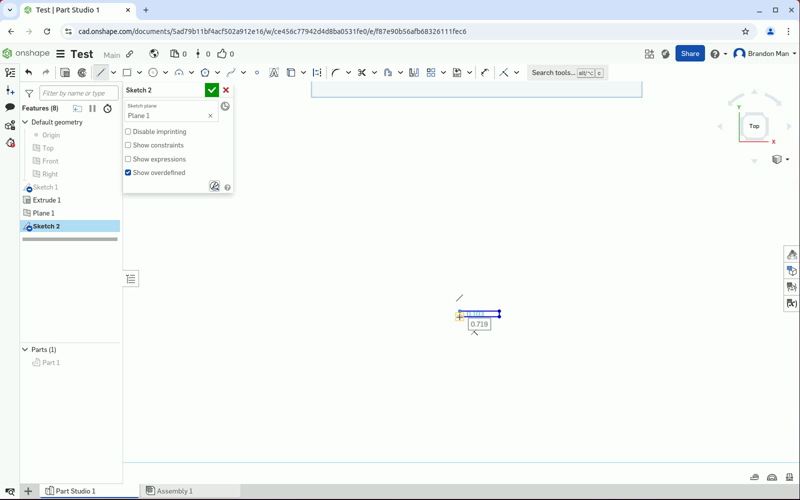
scroll(-6)
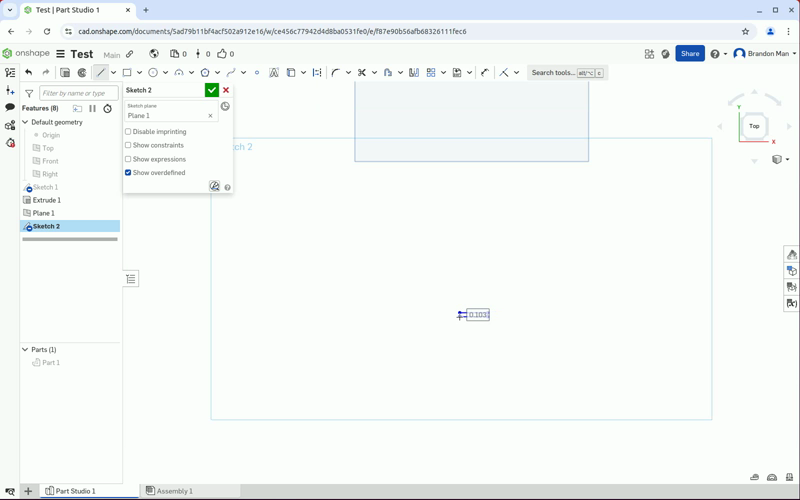
scroll(-6)
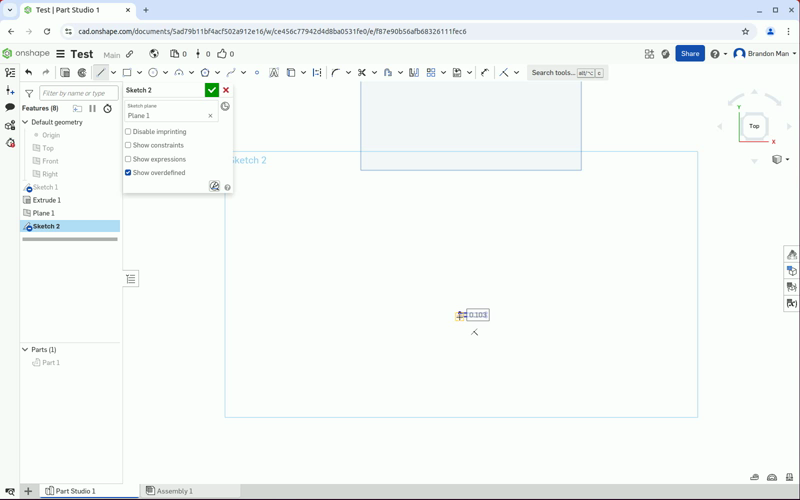
scroll(-6)
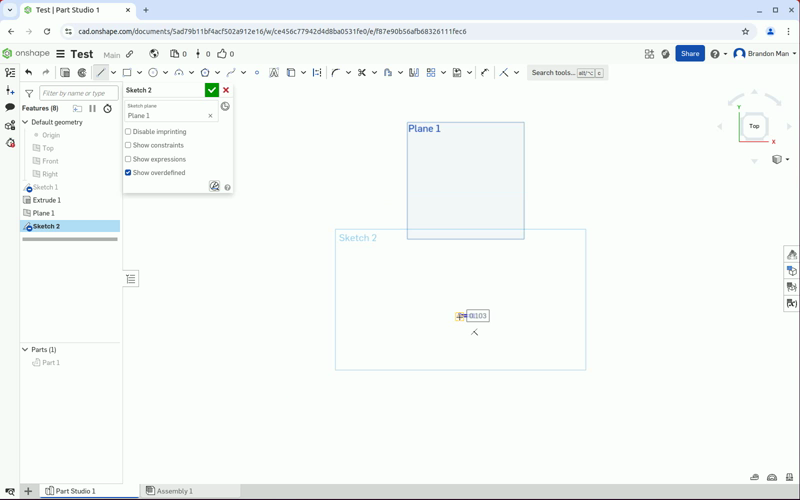
scroll(-6)
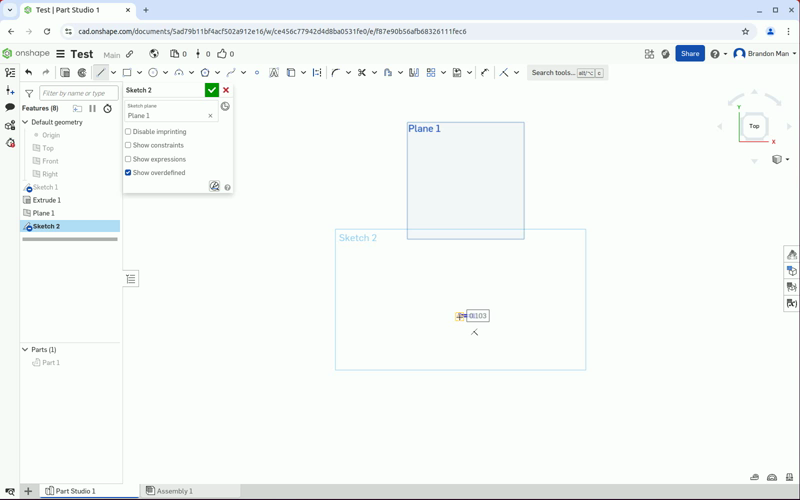
scroll(-6)
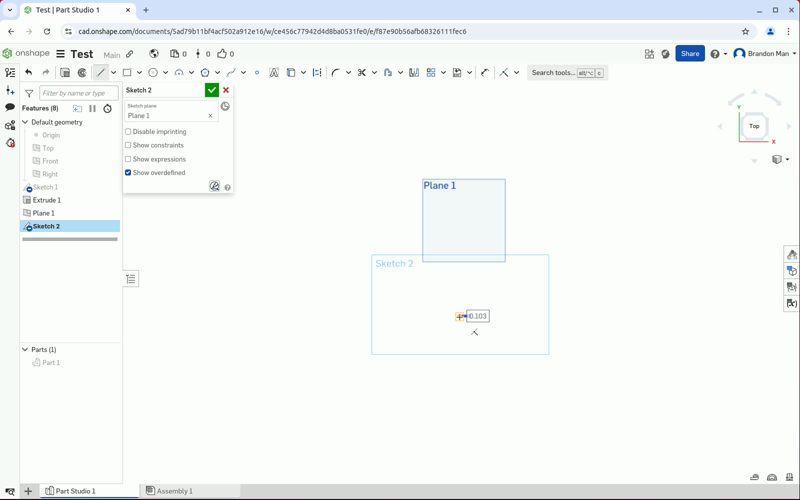
scroll(-6)
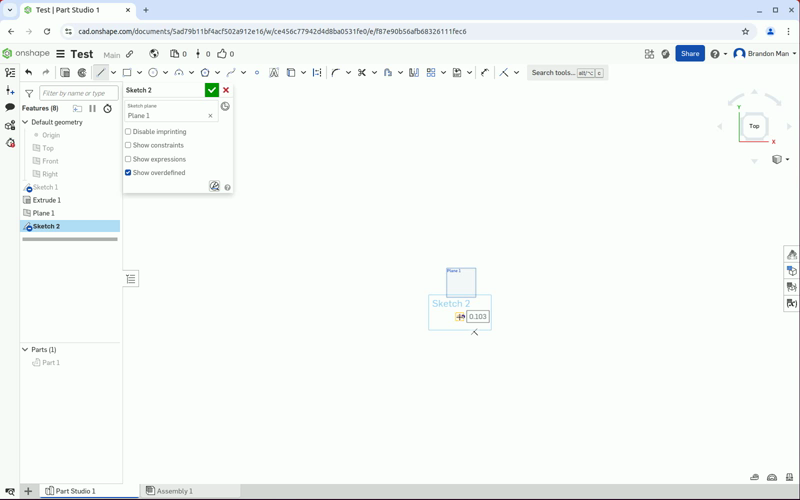
key(esc)
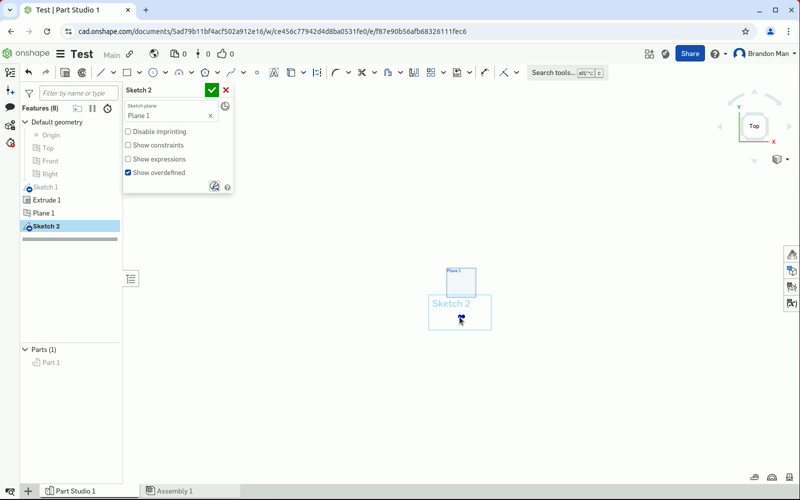
mouse_move(462, 316)
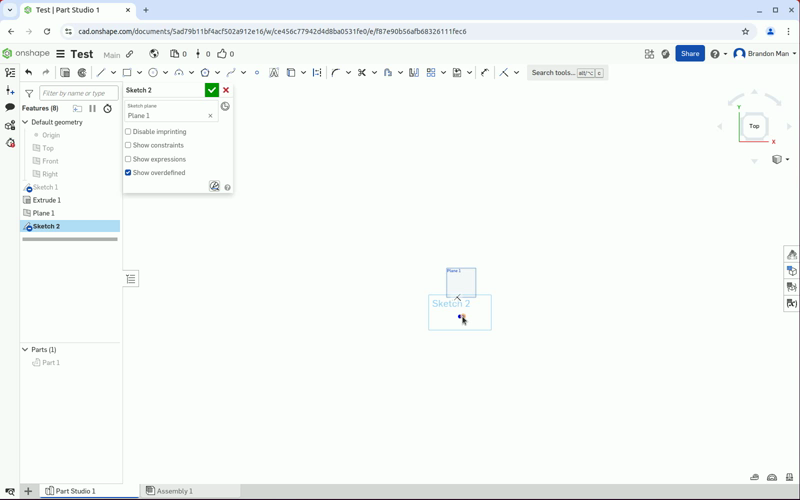
scroll(6)
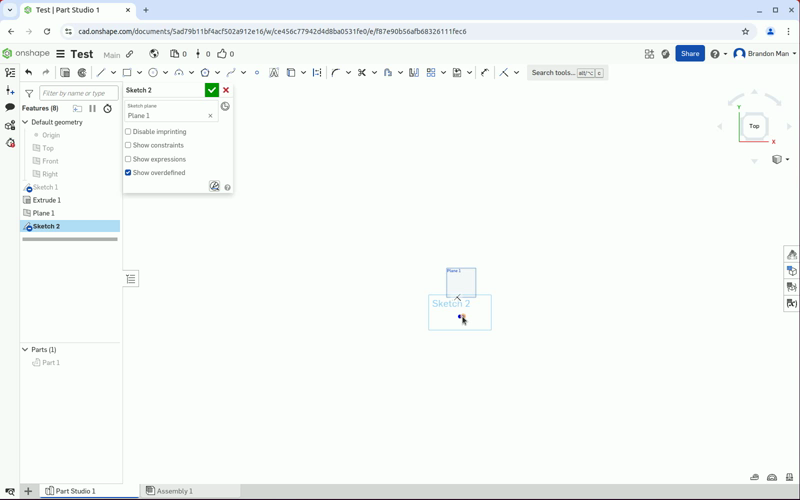
scroll(6)
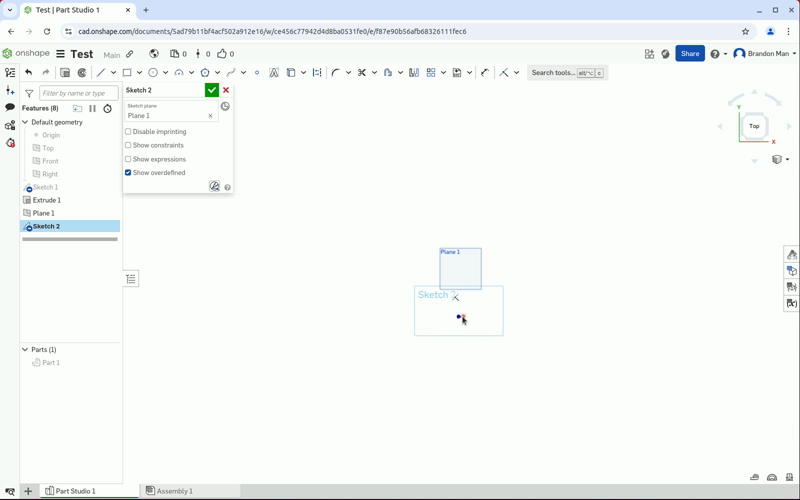
scroll(6)
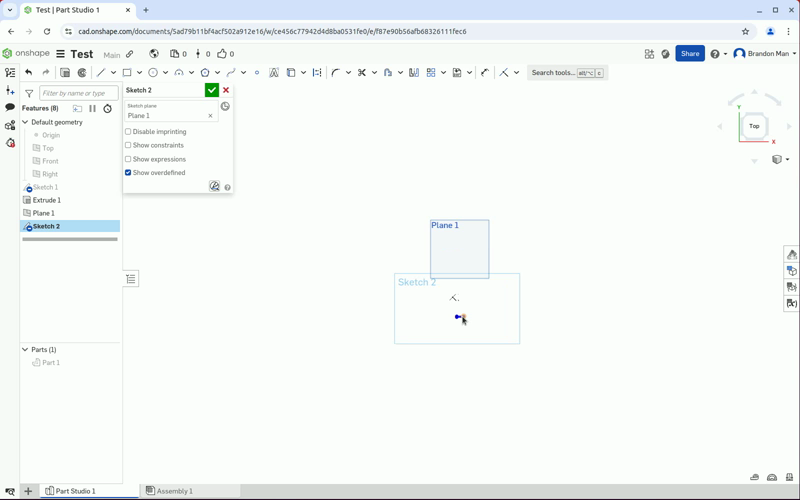
scroll(6)
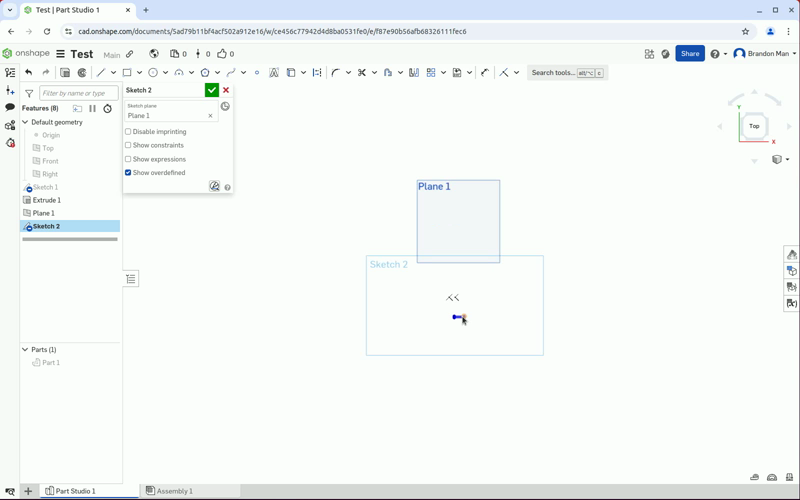
scroll(6)
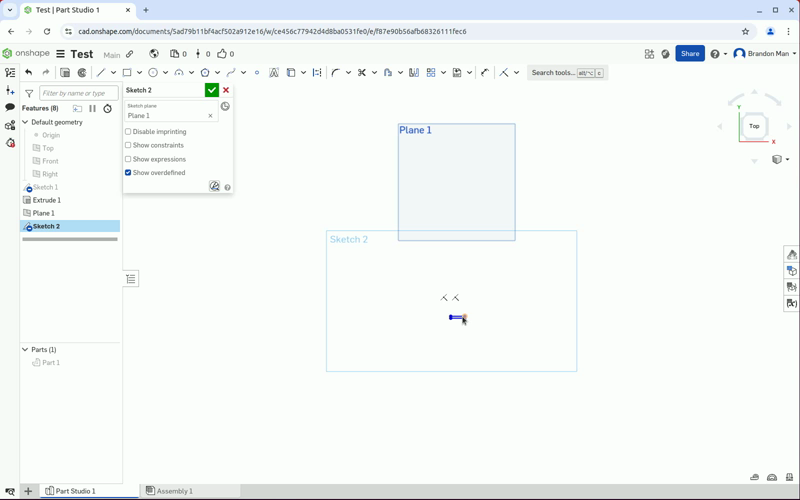
scroll(6)
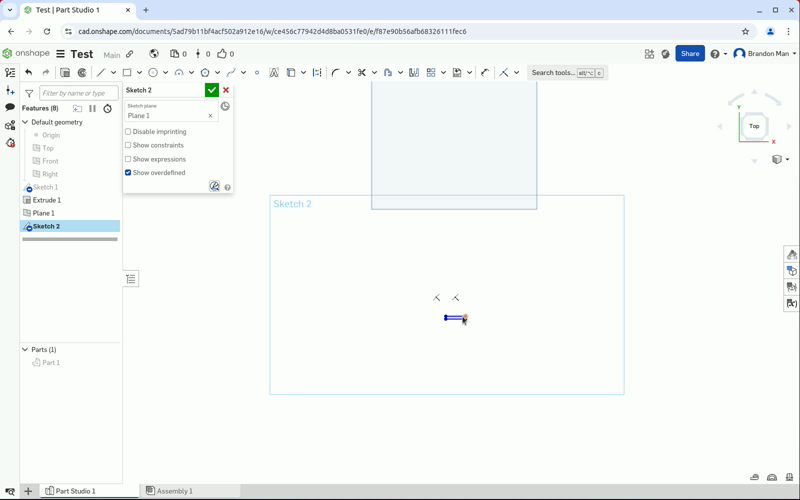
scroll(6)
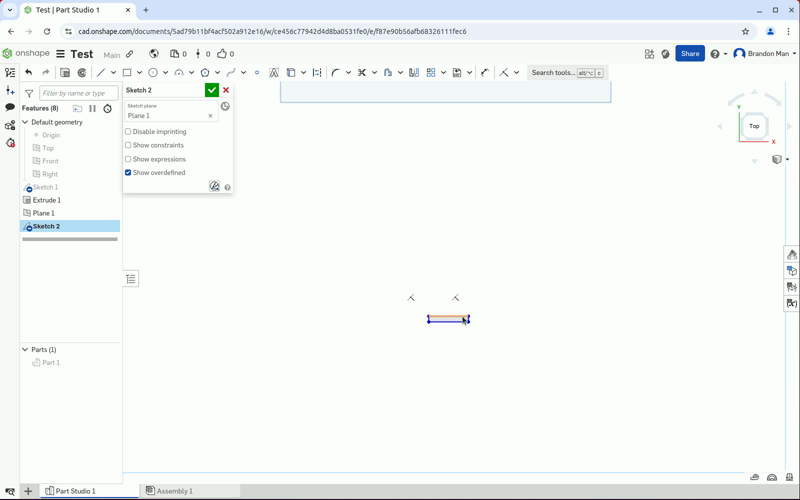
click(462, 316)
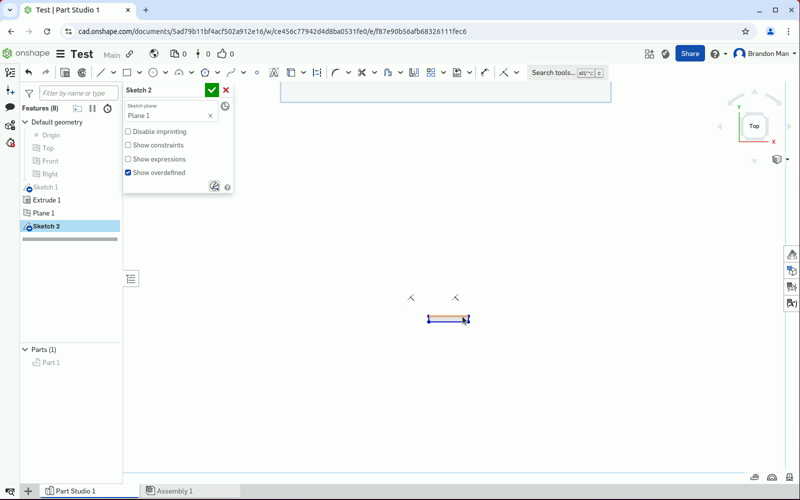
scroll(-6)
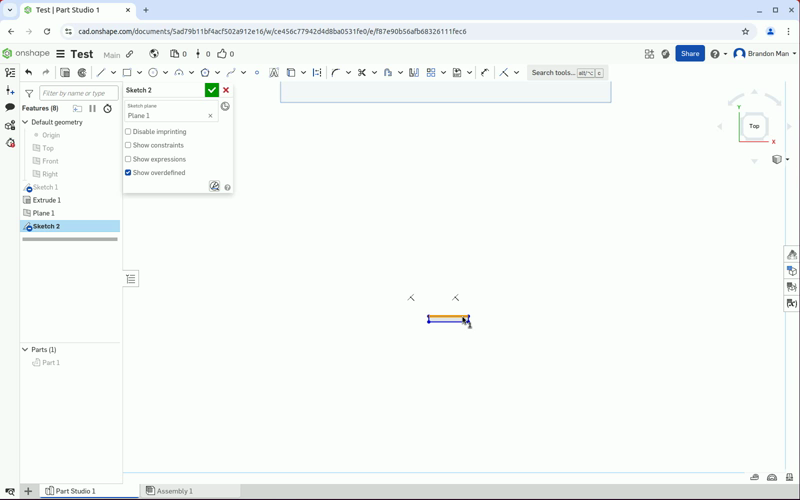
scroll(-6)
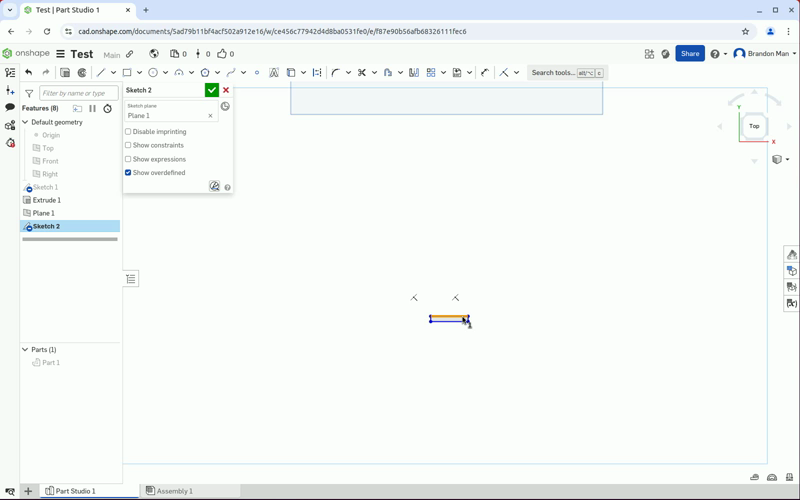
scroll(-6)
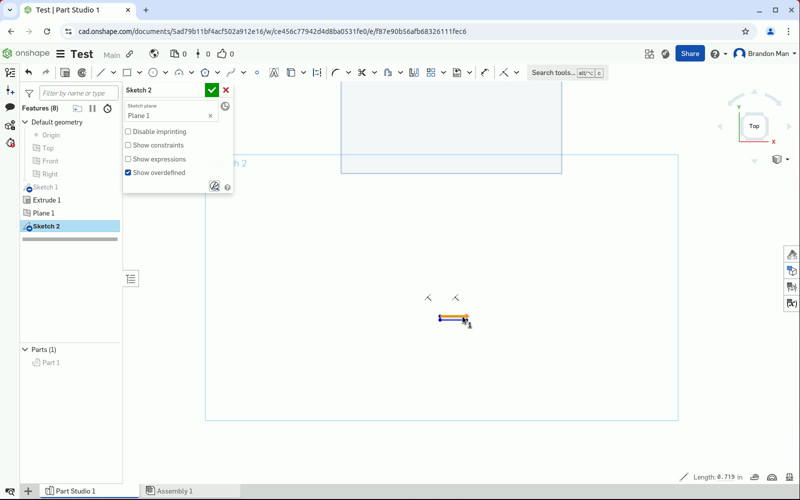
scroll(-6)
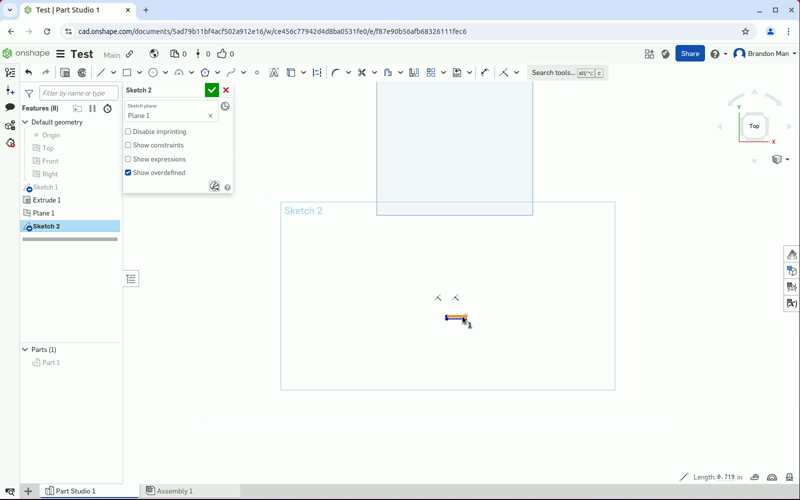
scroll(-6)
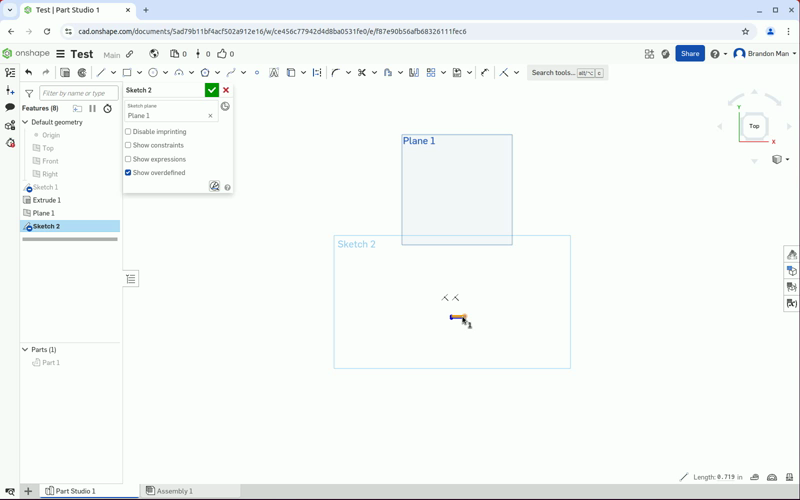
scroll(-6)
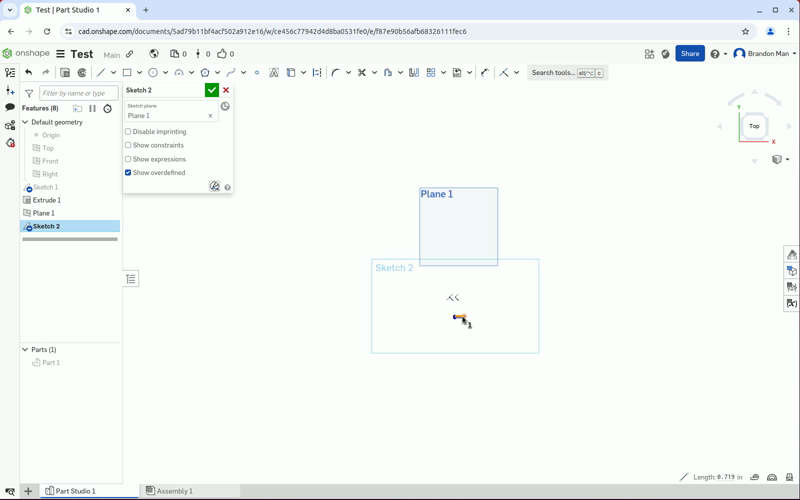
scroll(-6)
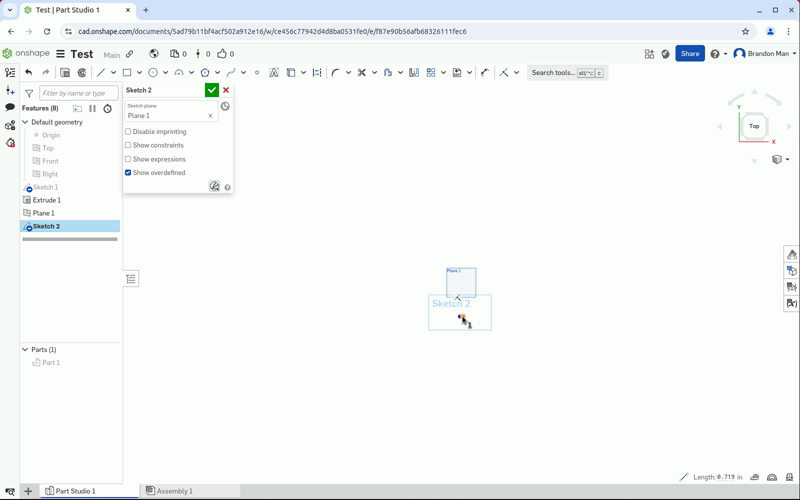
mouse_move(73, 352)
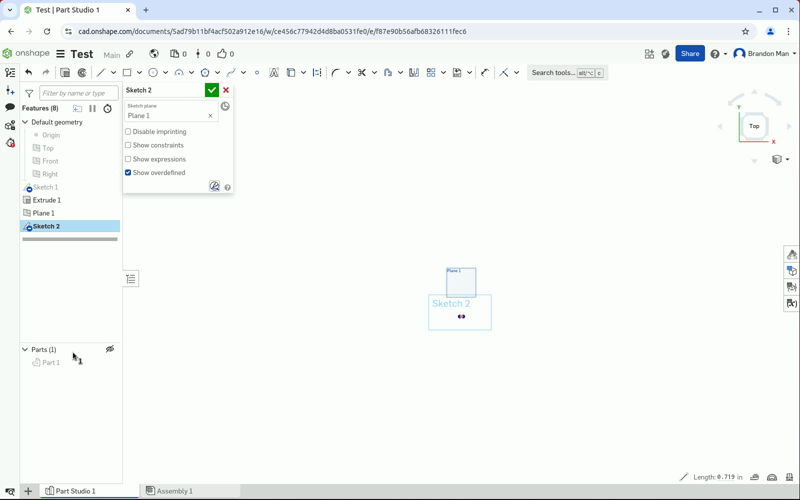
key(shift+y)
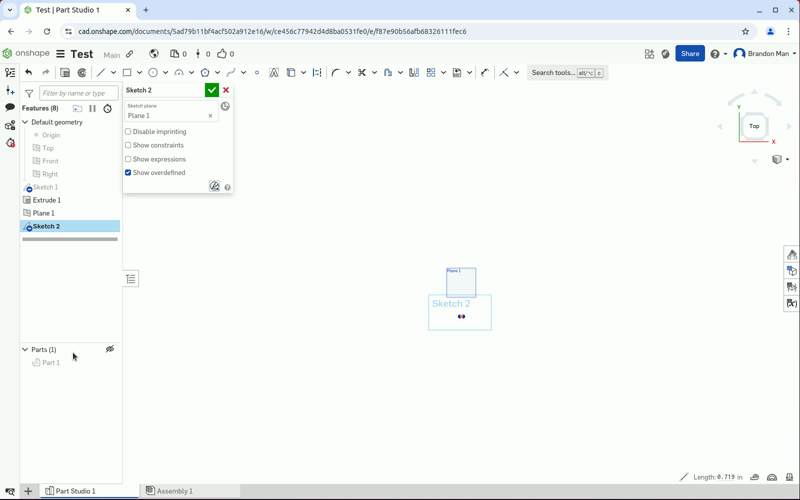
key(shift+e)
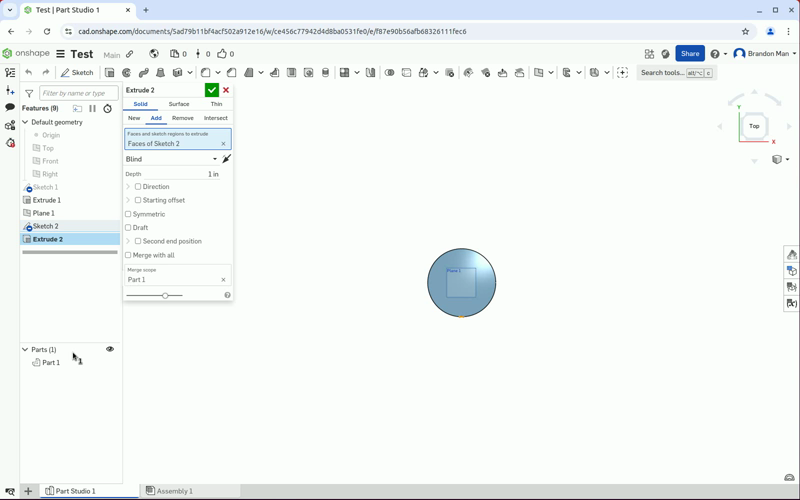
mouse_move(143, 106)
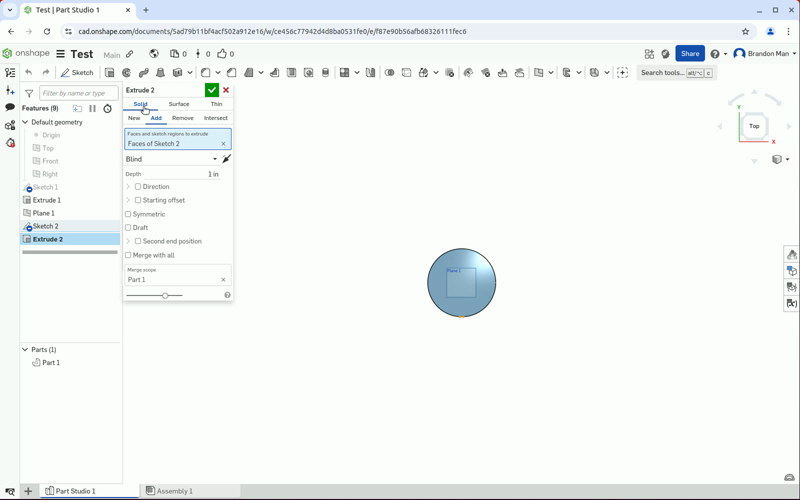
click(143, 106)
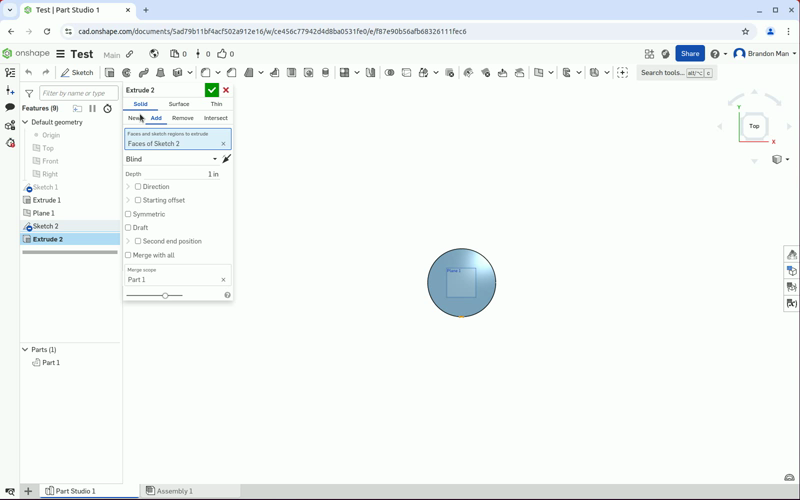
mouse_move(137, 120)
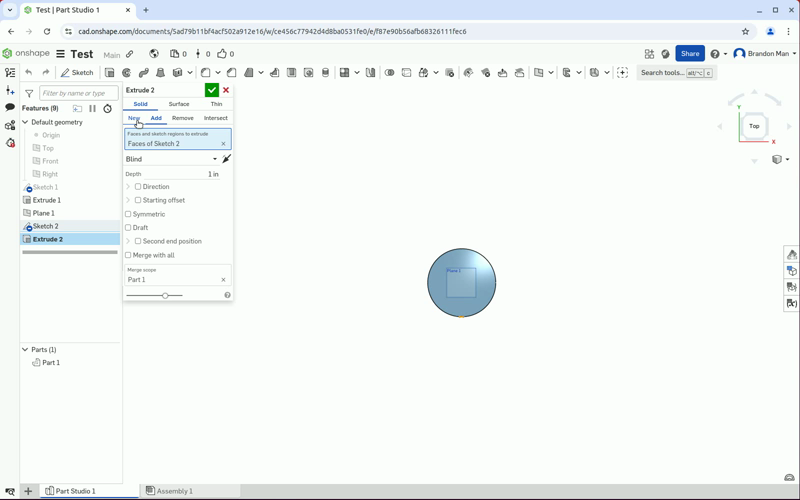
click(137, 120)
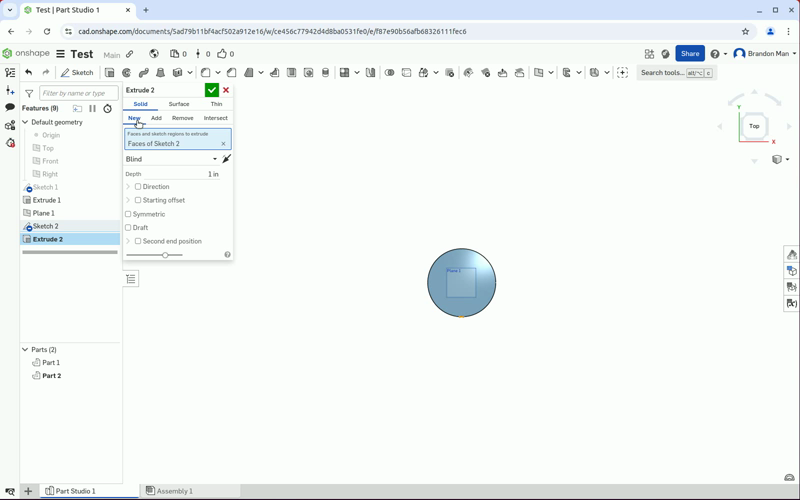
key(tab, 4)
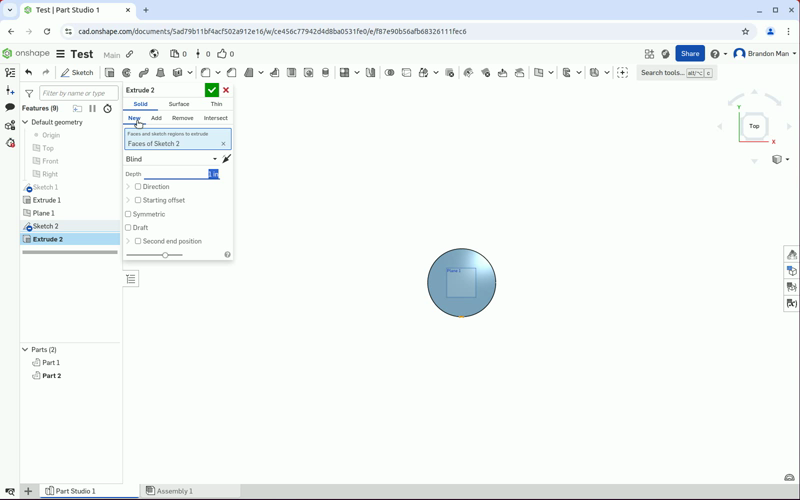
text(-23.108)
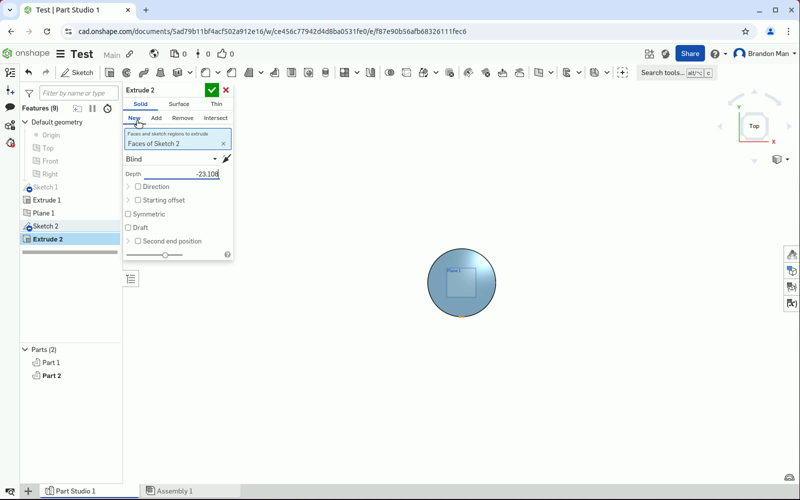
key(enter)
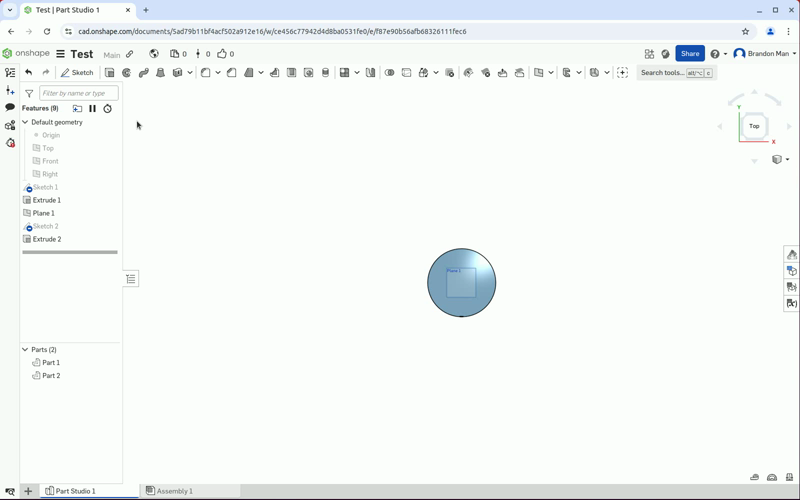
key(shift+h)
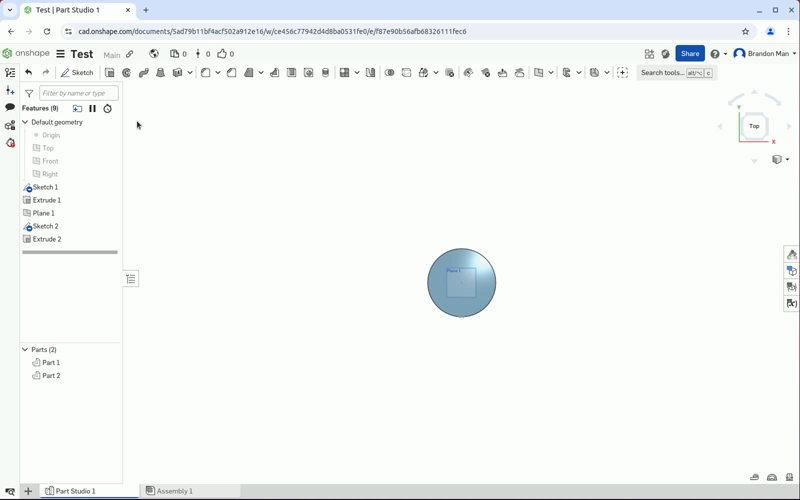
key(shift+h)
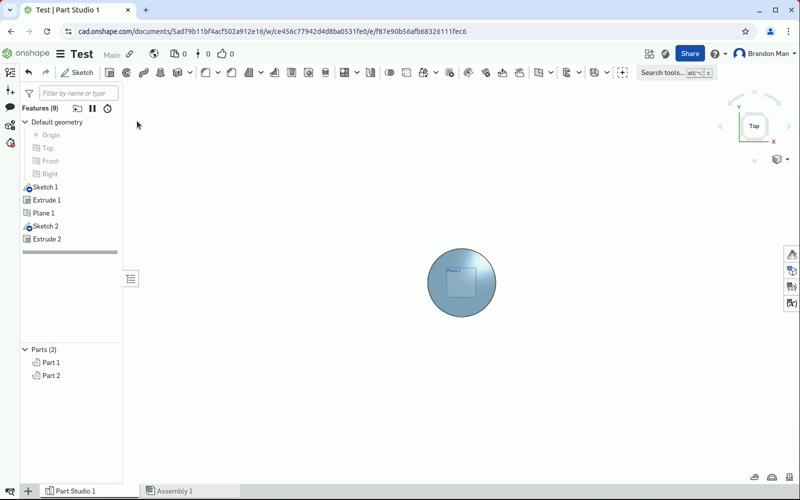
key(shift+7)
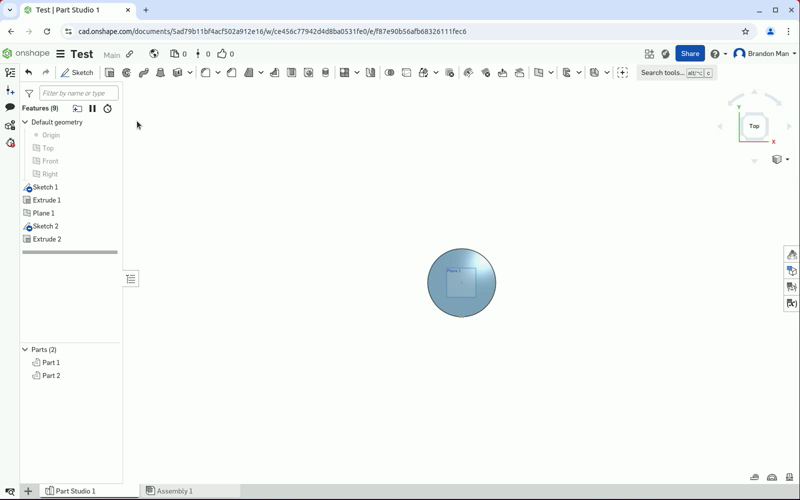
key(up, 3)
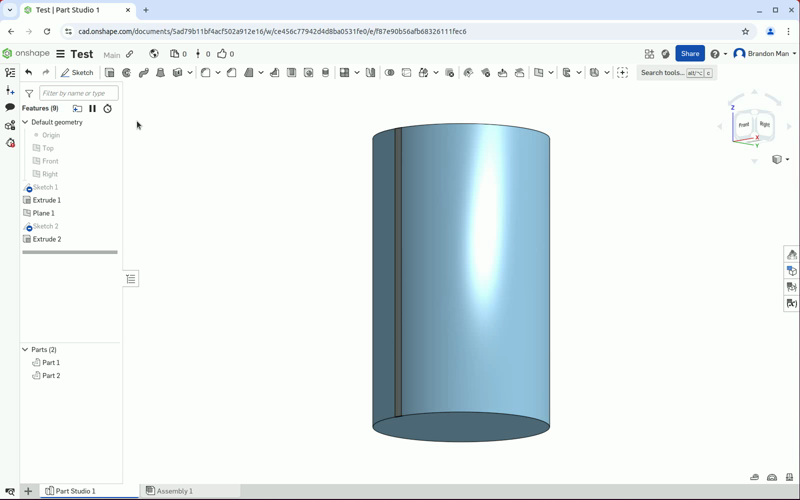
key(left, 3)
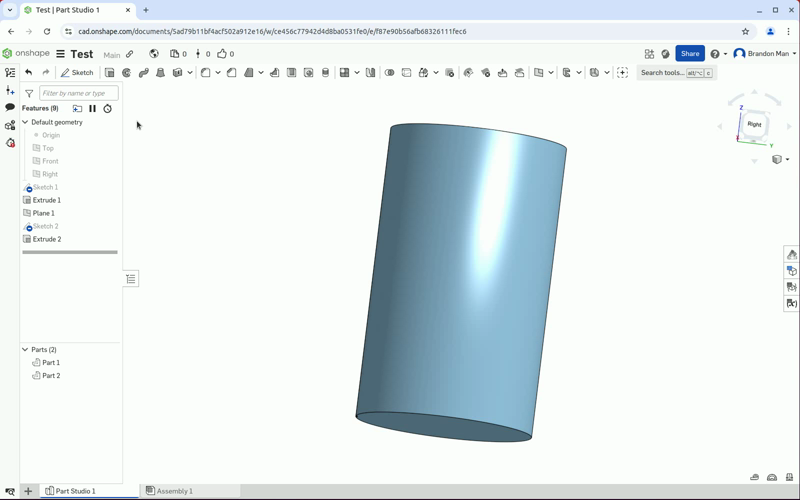
key(right, 3)
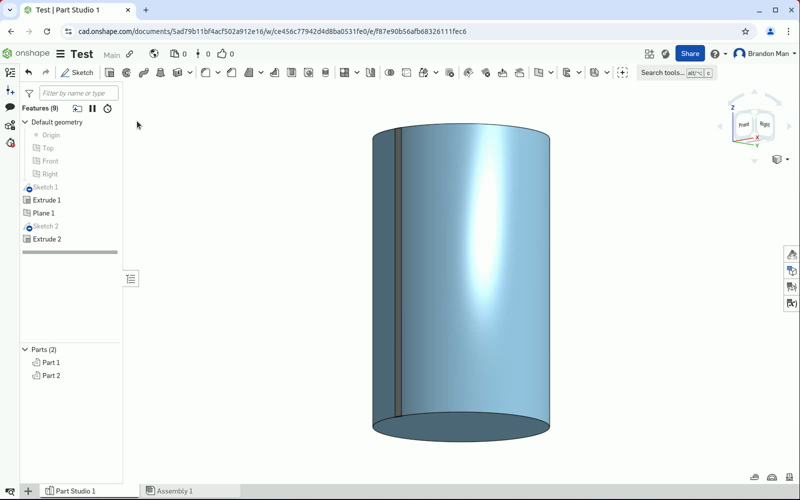
key(down, 3)
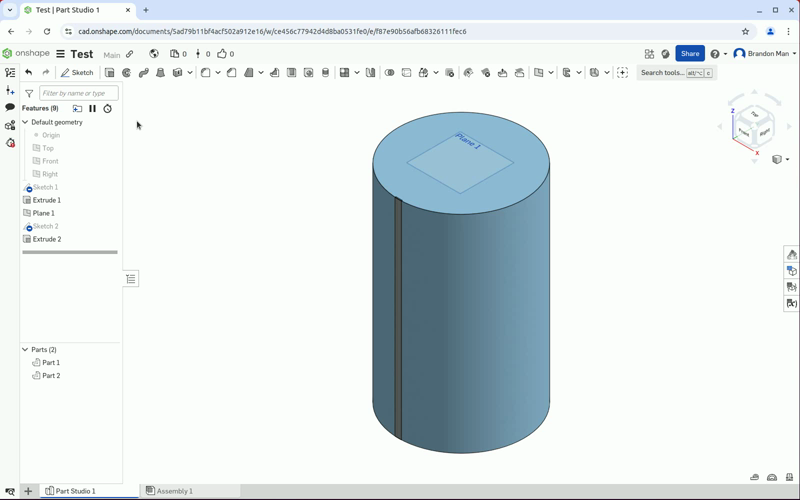
mouse_move(73, 189)
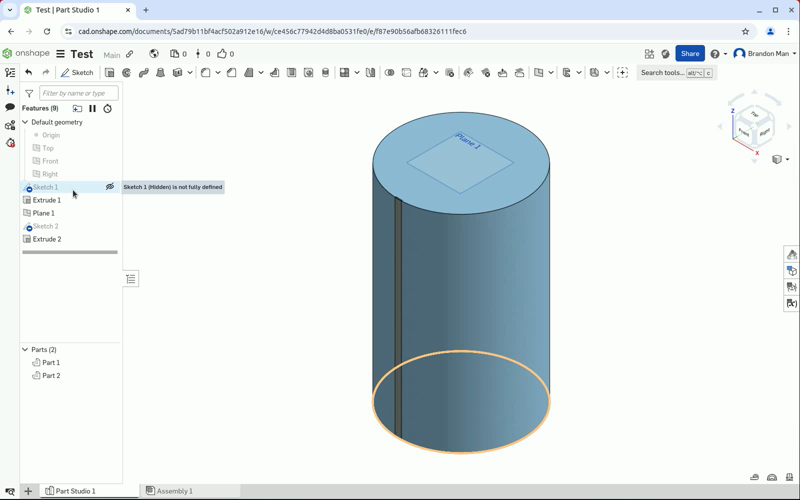
click(73, 189)